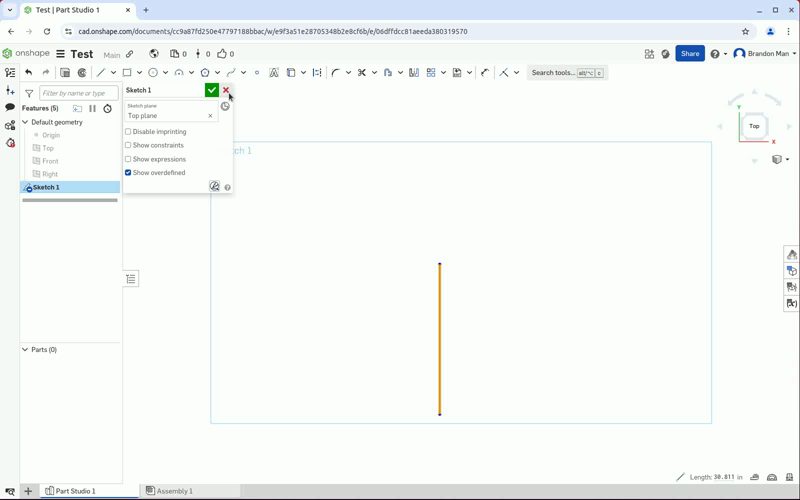
key(shift+h)
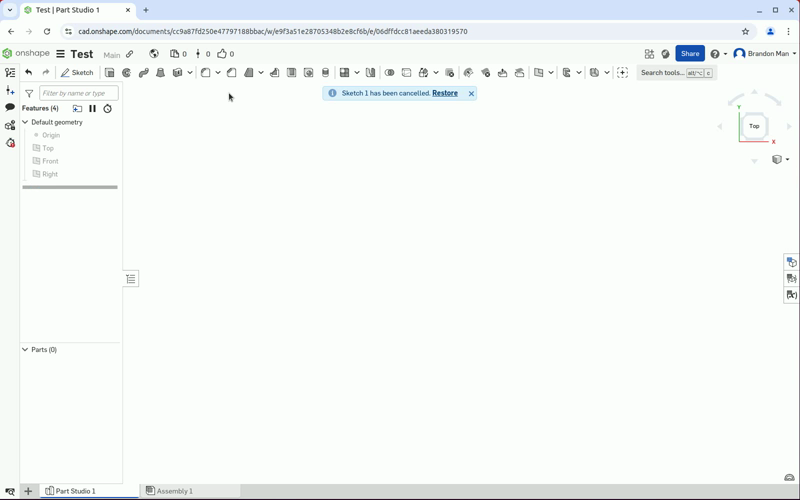
mouse_move(73, 352)
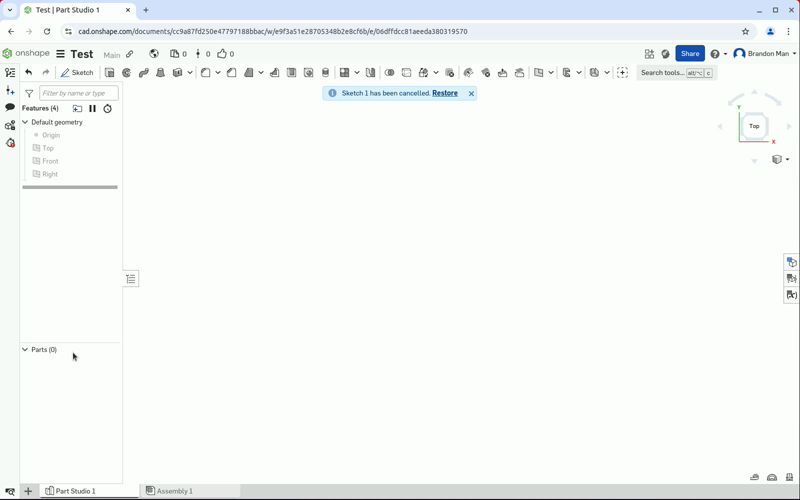
key(y)
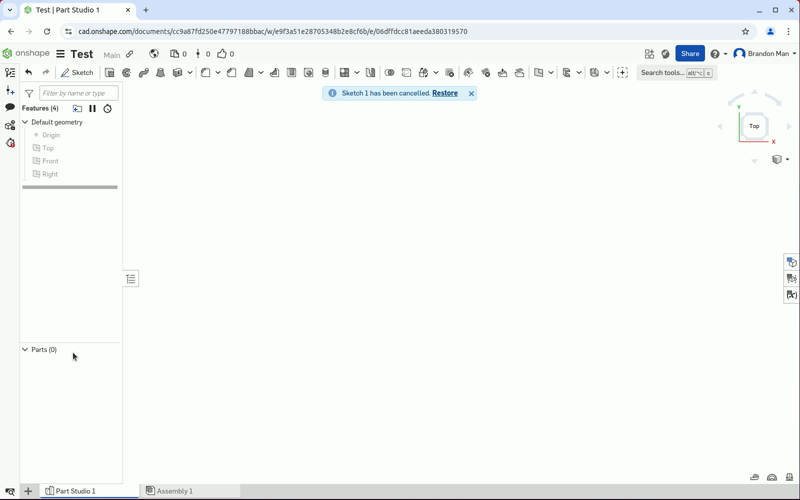
key(shift+p)
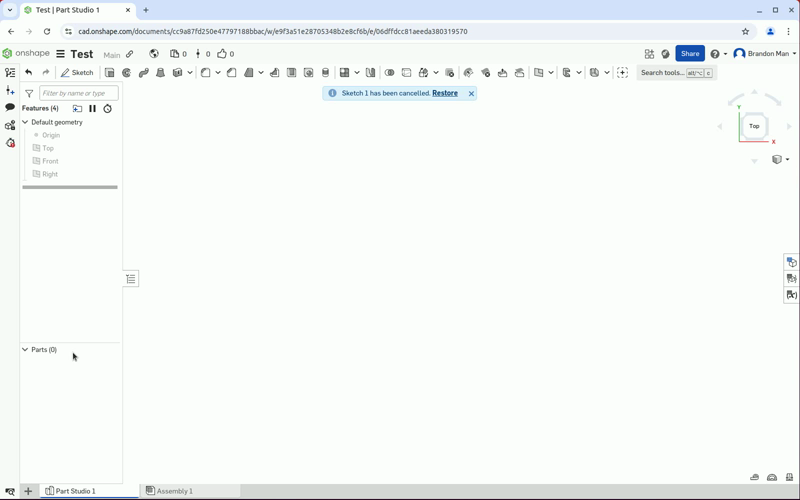
key(space)
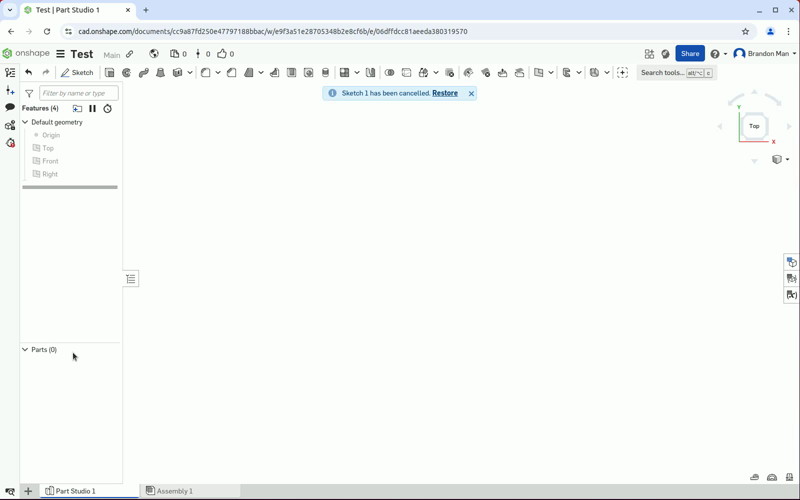
key_down(shift)
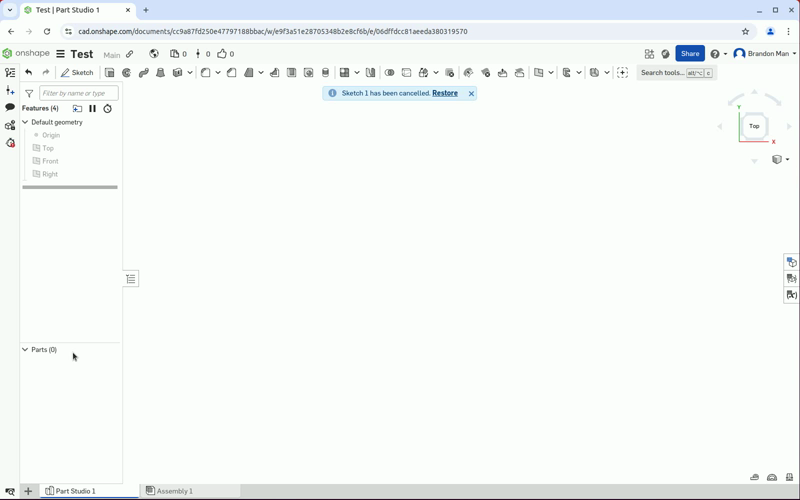
key(up)
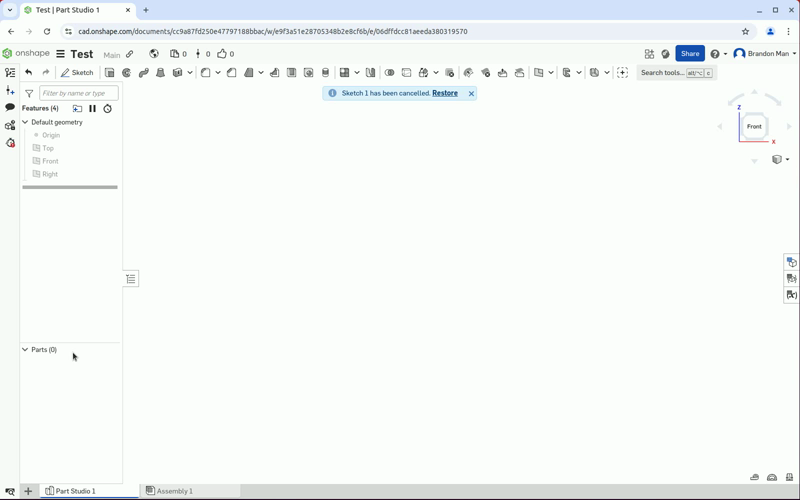
key_up(shift)
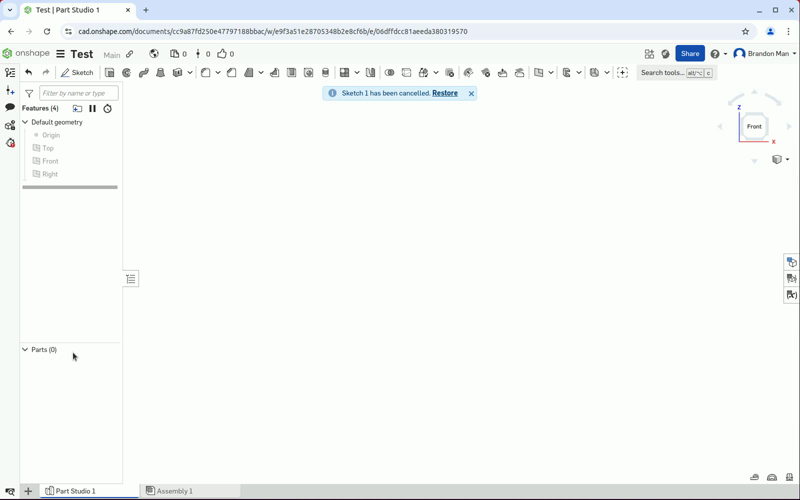
mouse_move(73, 352)
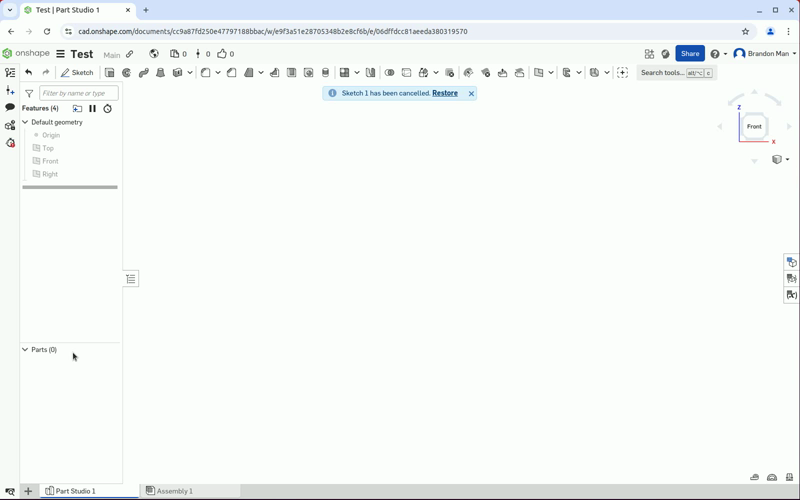
key(shift+y)
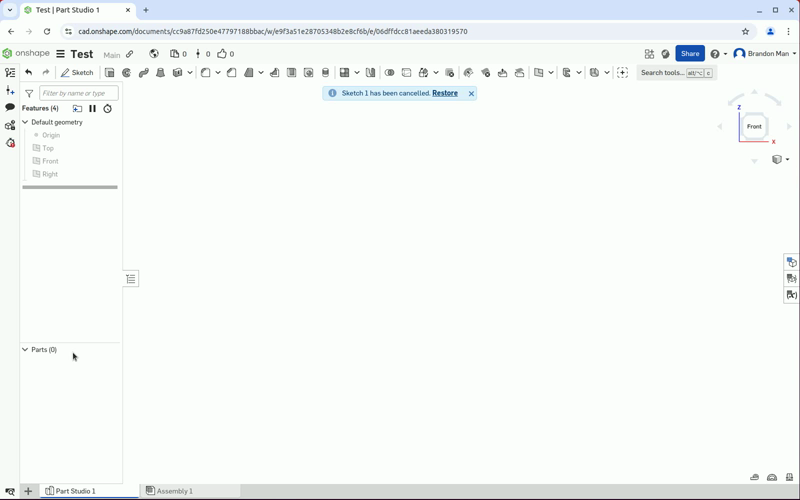
key(shift+s)
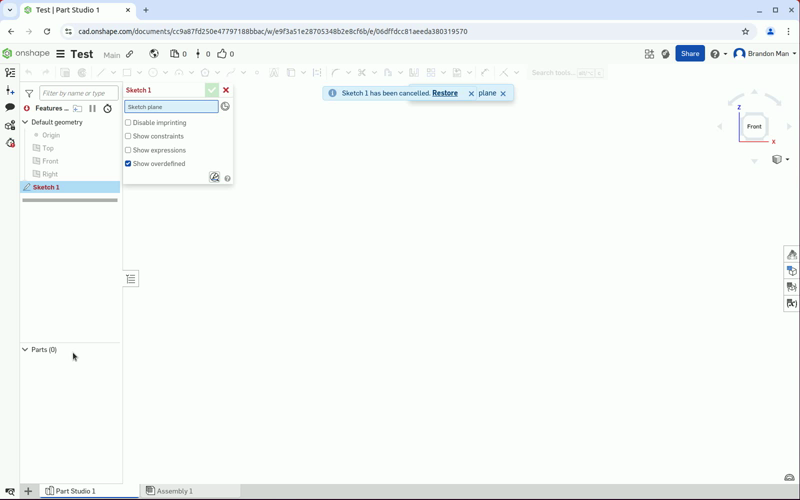
mouse_move(73, 163)
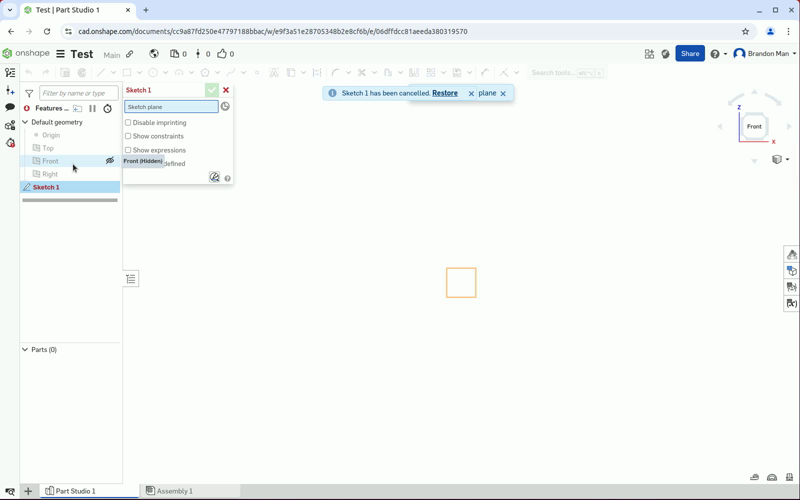
click(73, 163)
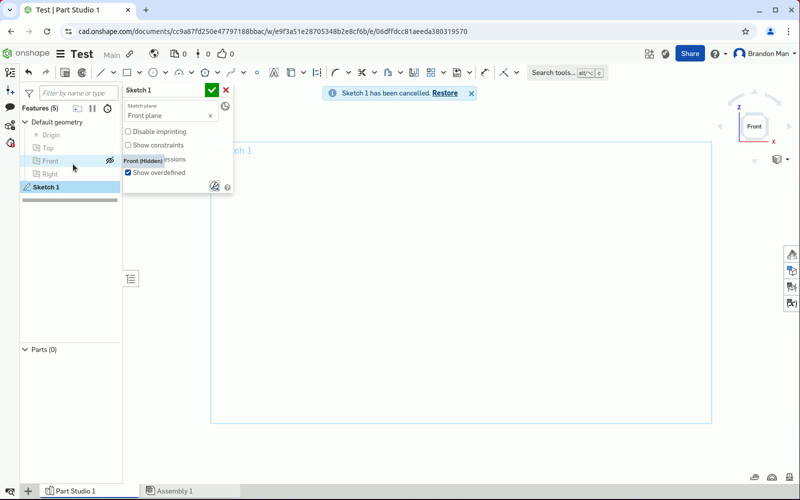
mouse_move(73, 352)
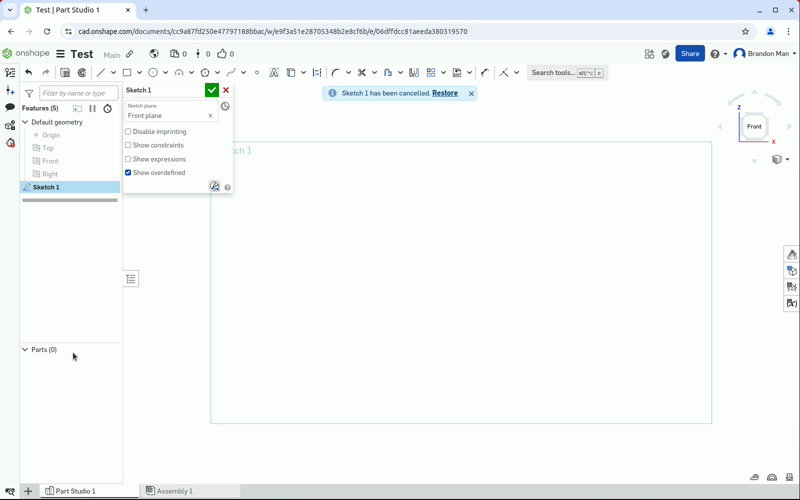
key(y)
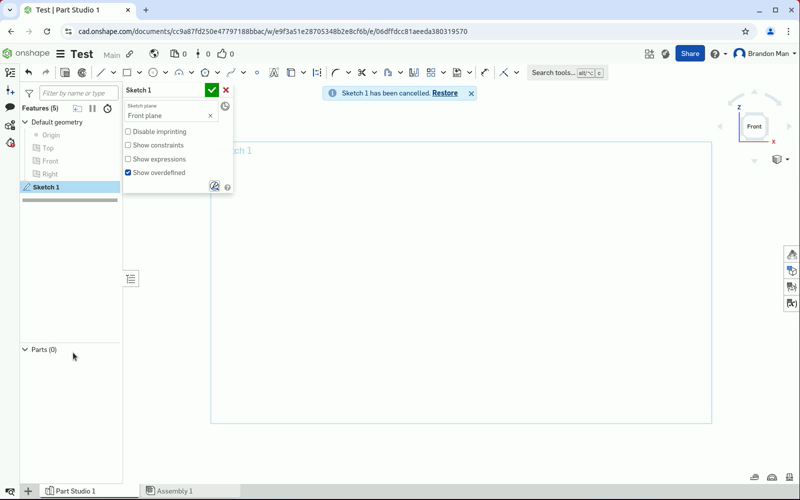
key(a)
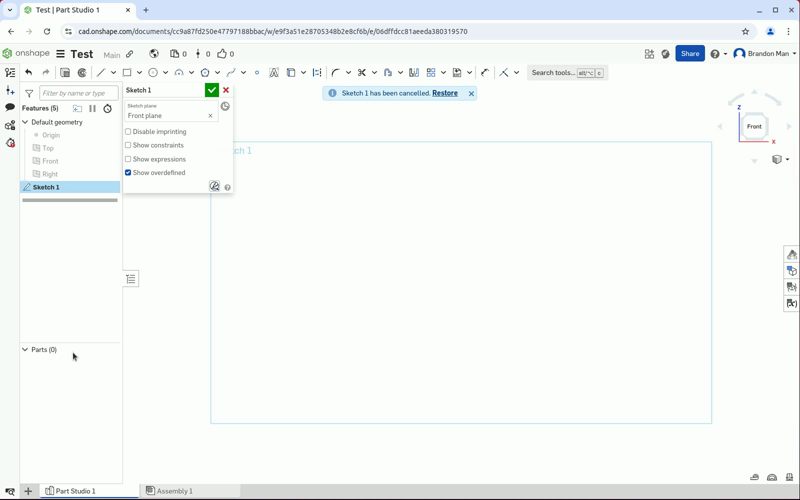
key_down(shift)
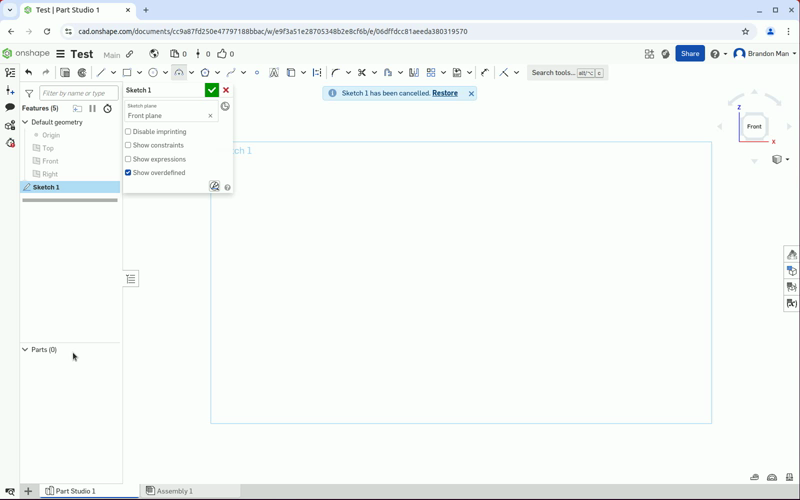
mouse_move(376, 311)
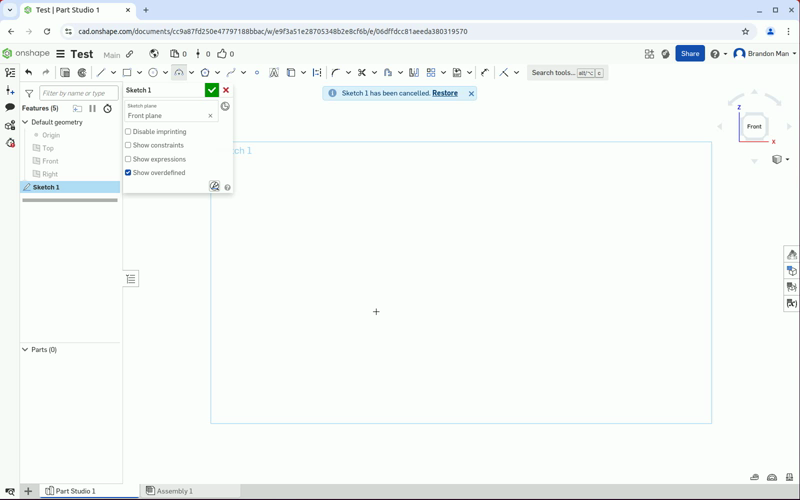
click(376, 311)
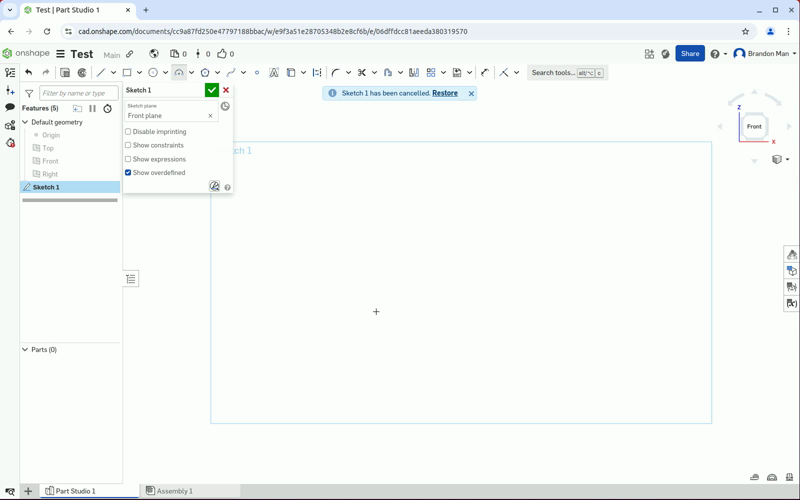
key_up(shift)
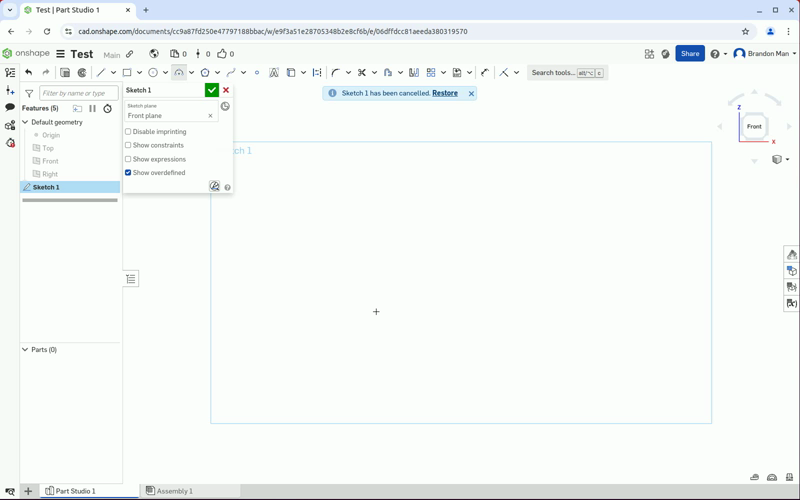
key_down(shift)
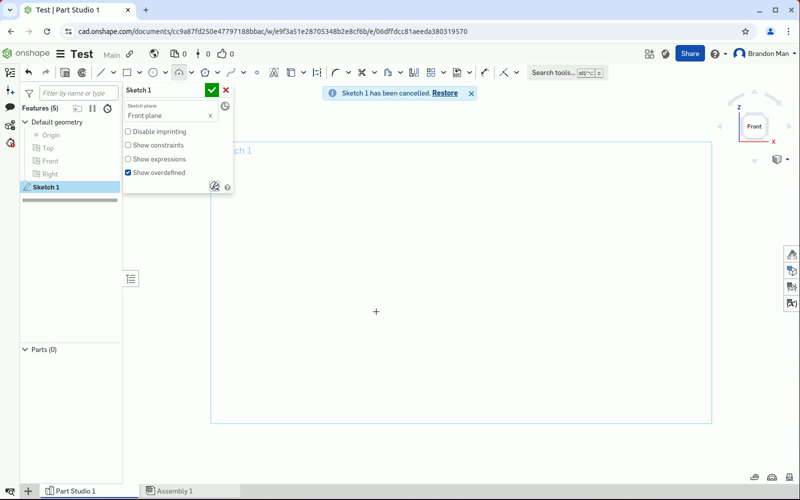
mouse_move(544, 311)
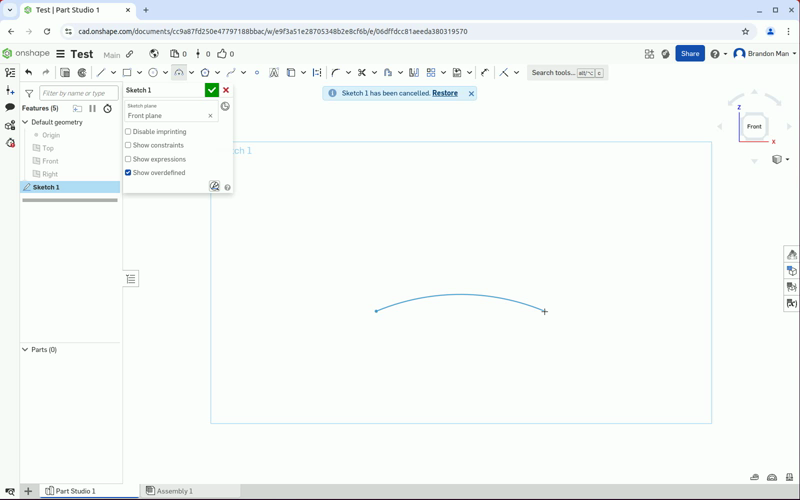
click(544, 311)
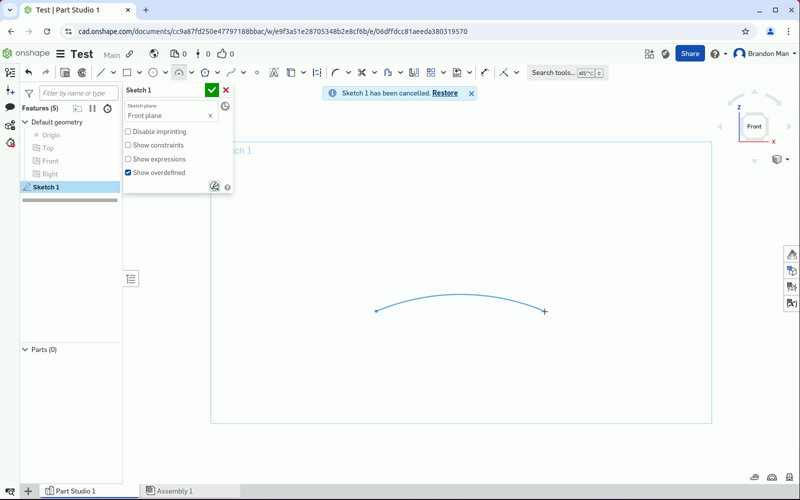
mouse_move(460, 395)
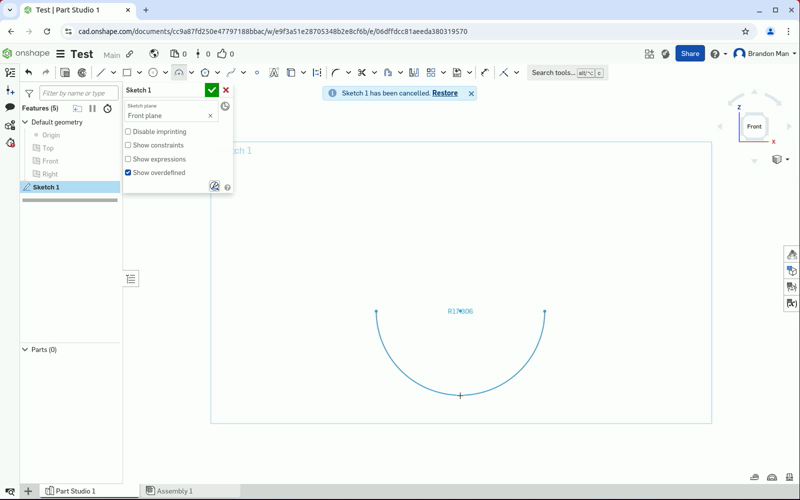
click(460, 395)
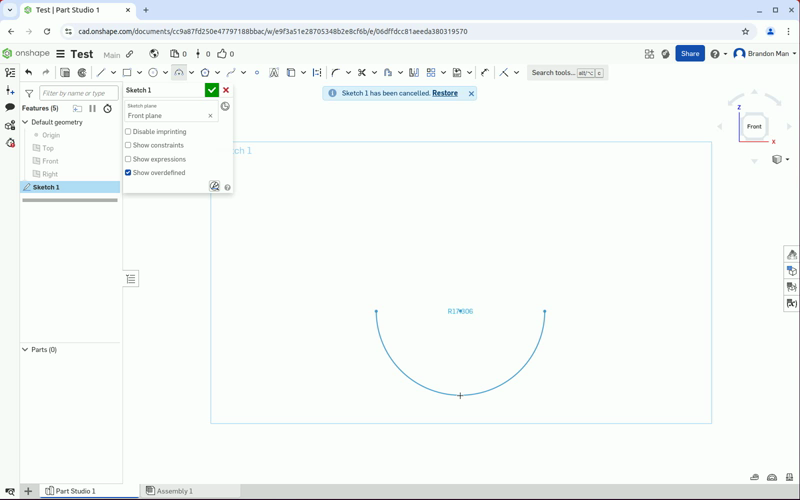
key_up(shift)
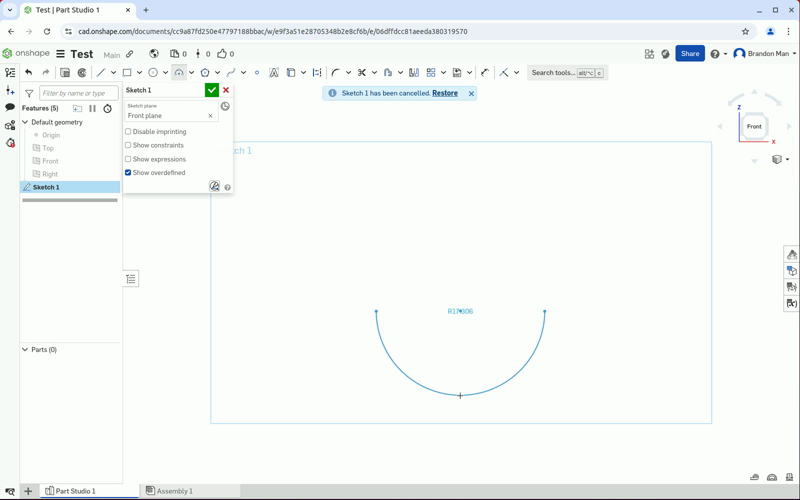
key(esc)
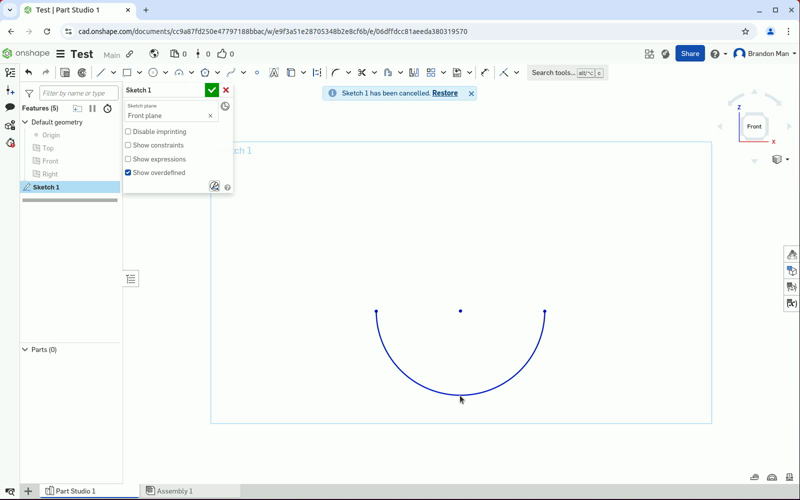
key(l)
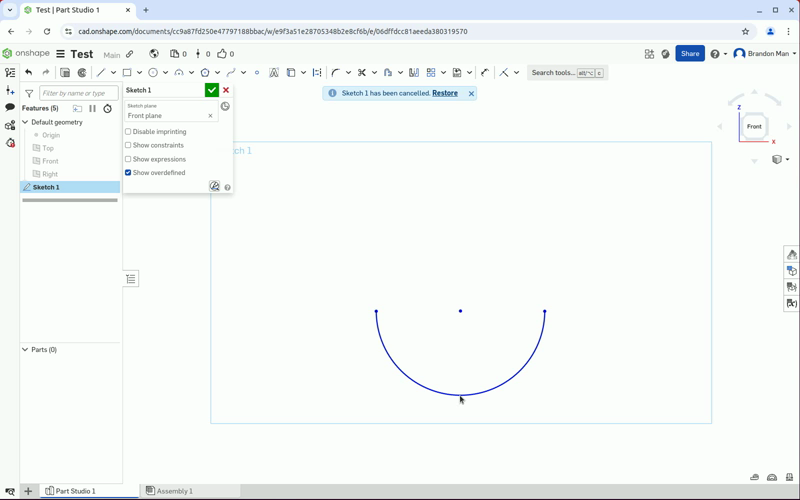
mouse_move(544, 311)
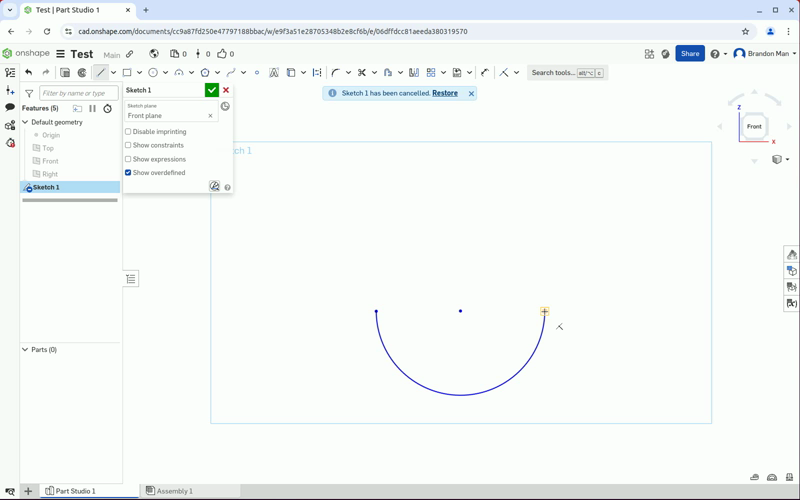
click(544, 311)
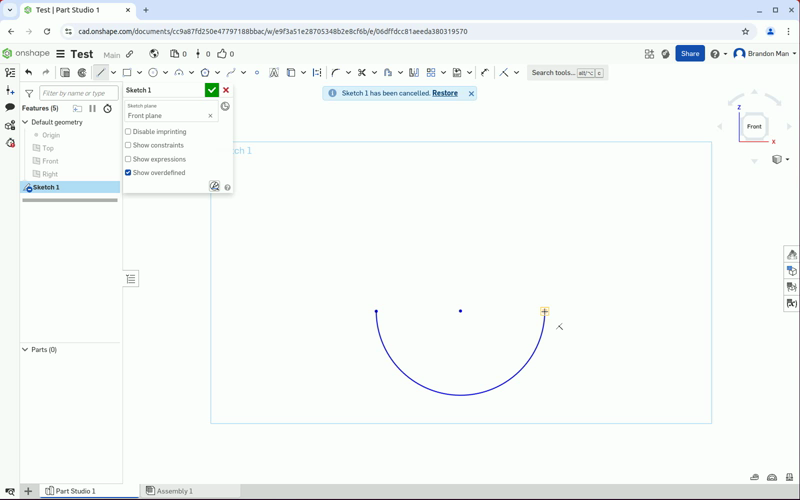
key_down(shift)
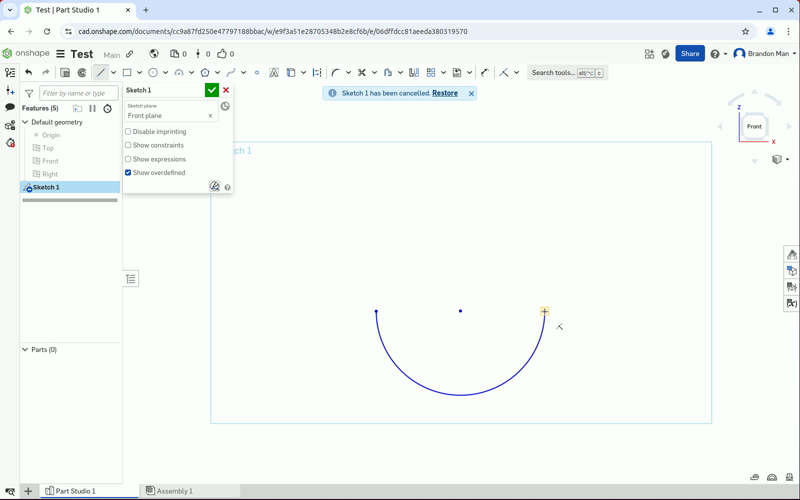
mouse_move(544, 171)
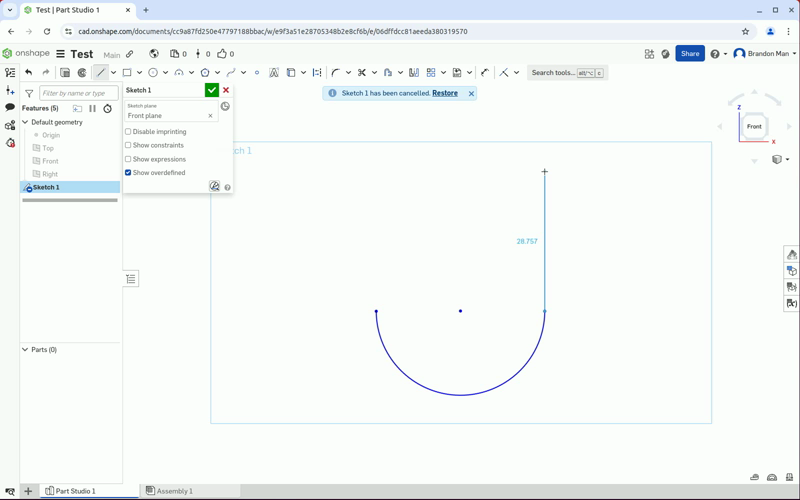
click(544, 171)
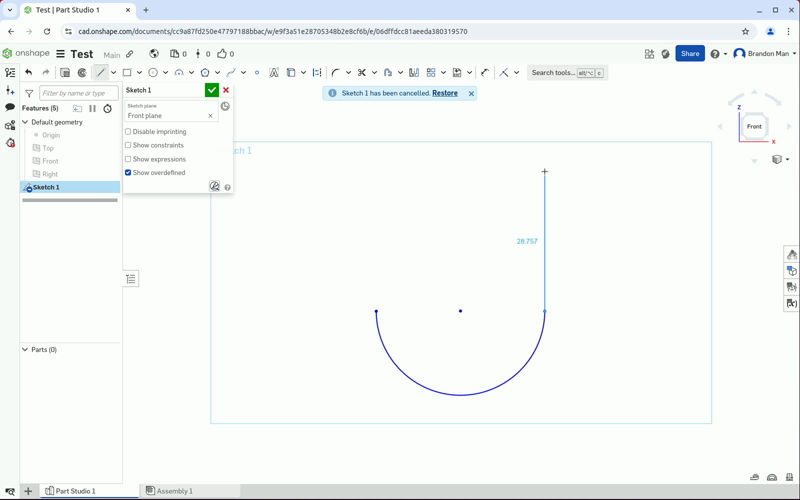
key_up(shift)
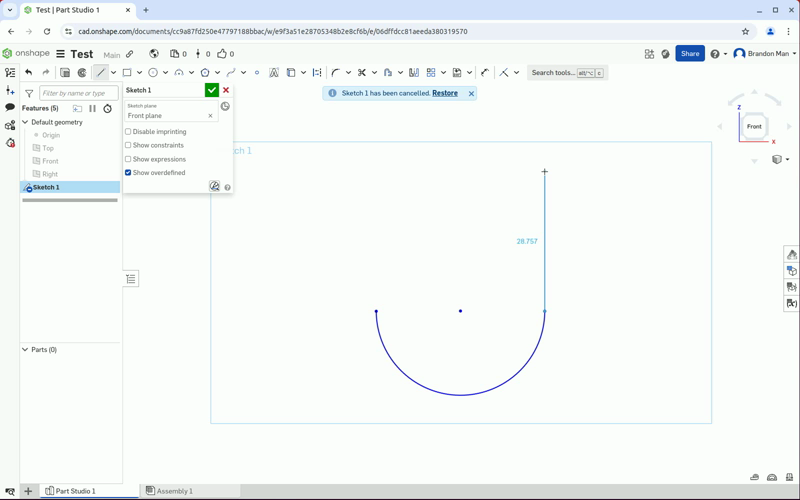
key_down(shift)
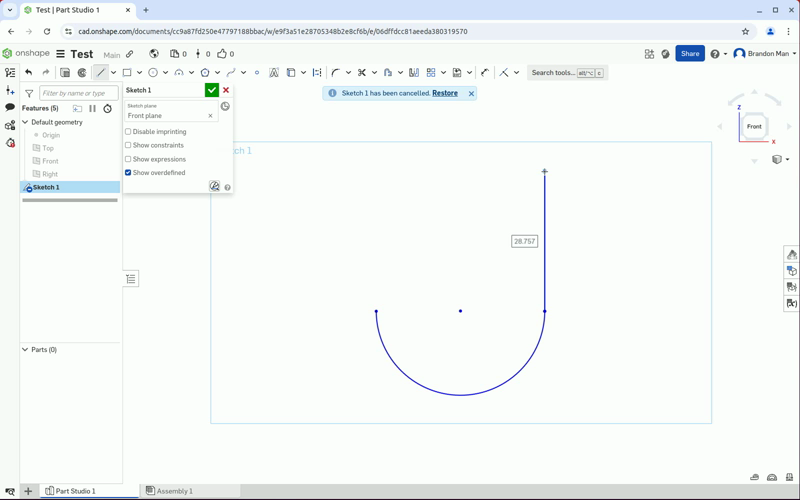
mouse_move(376, 171)
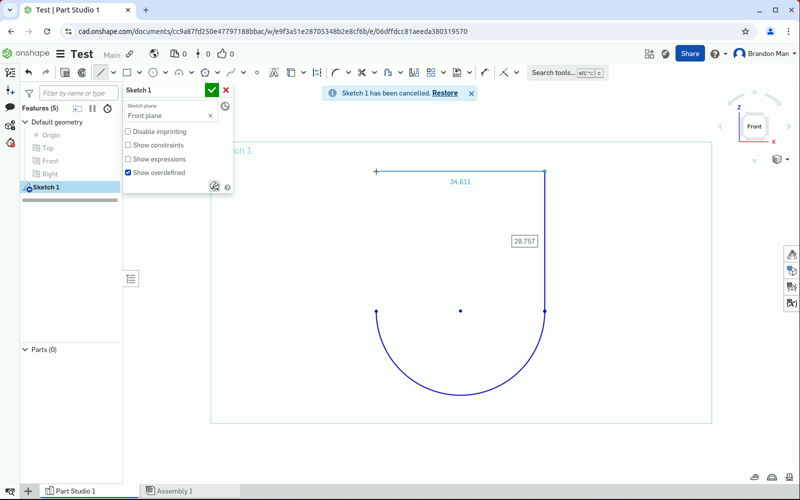
click(376, 171)
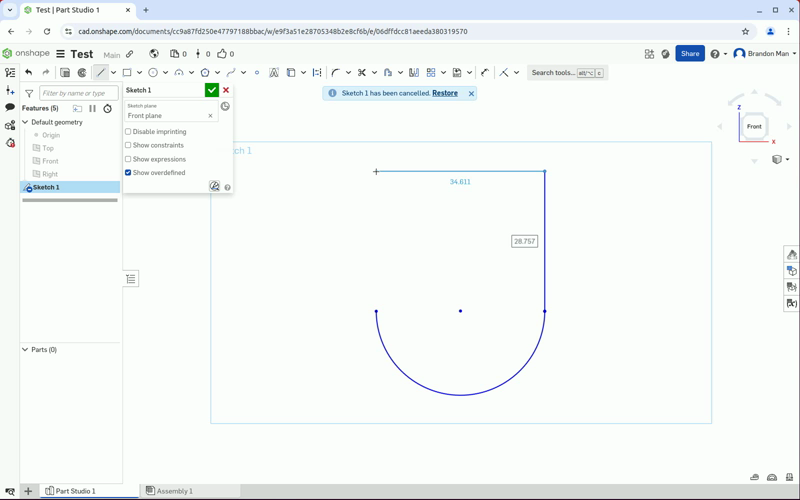
key_up(shift)
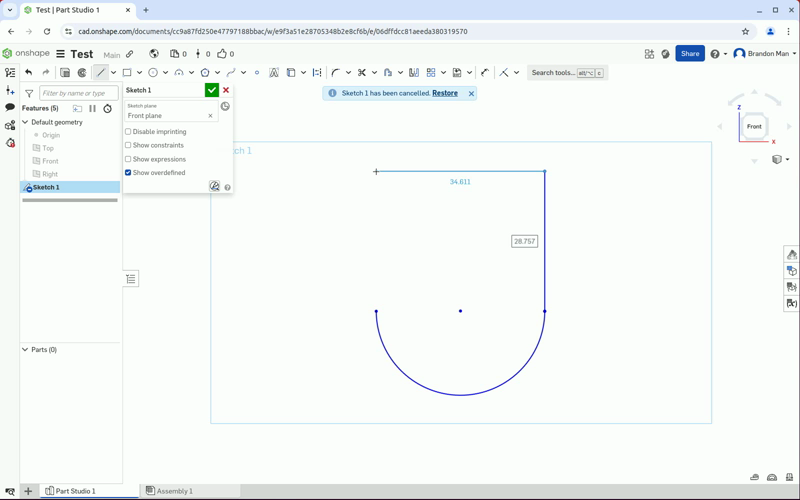
key_down(shift)
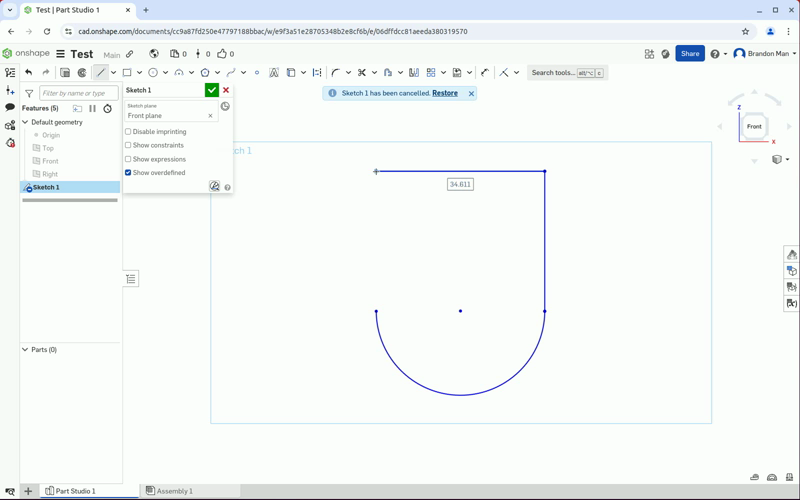
mouse_move(376, 311)
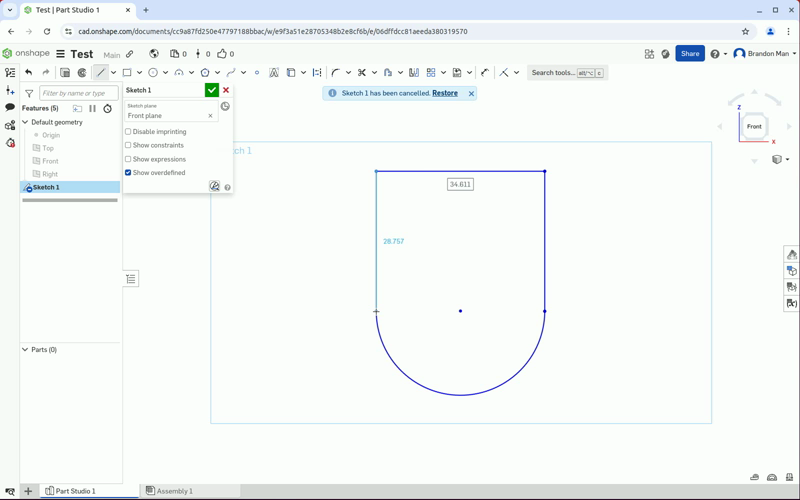
key_up(shift)
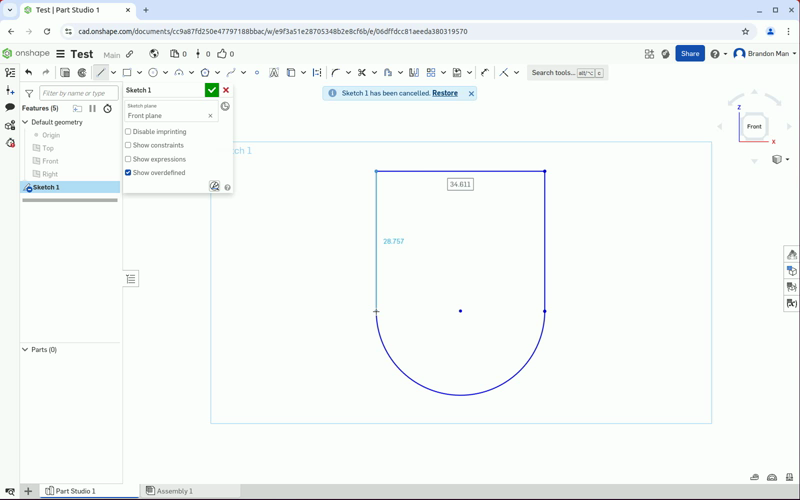
click(376, 311)
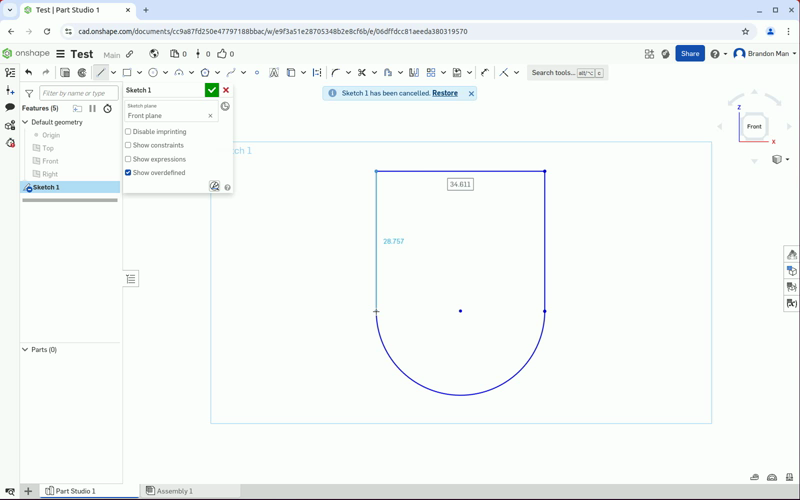
key(esc)
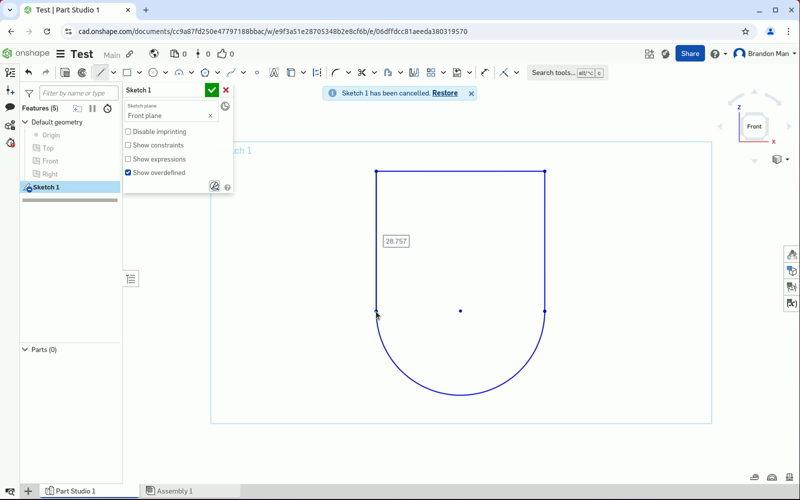
key(c)
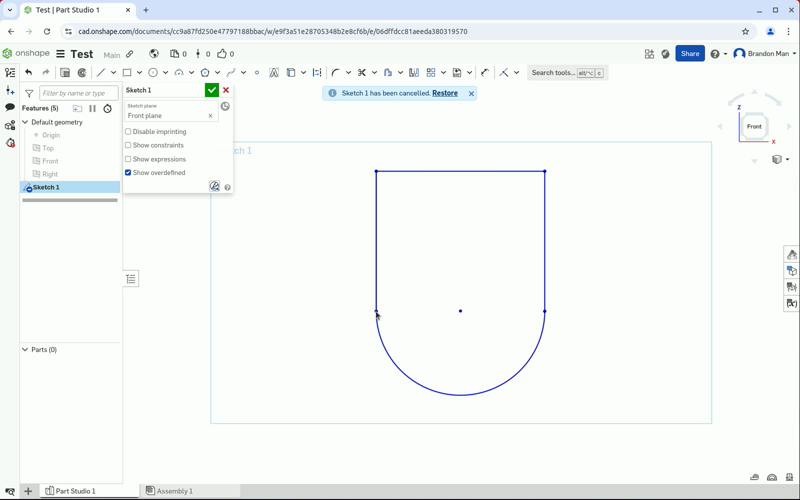
key_down(shift)
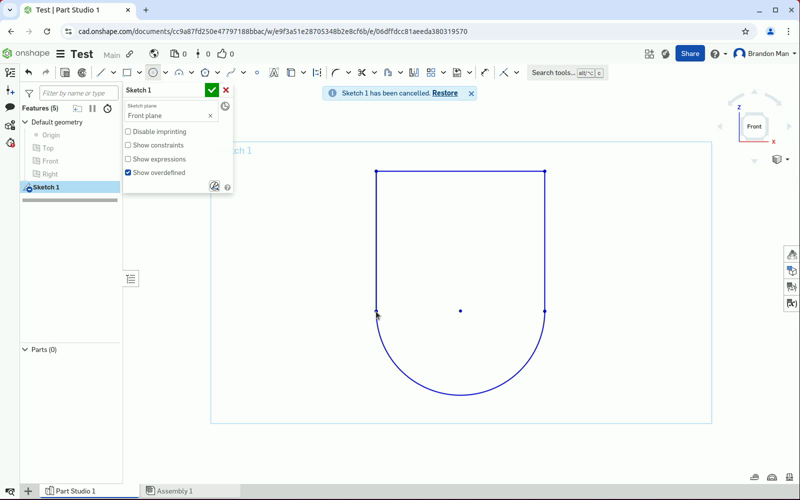
mouse_move(461, 311)
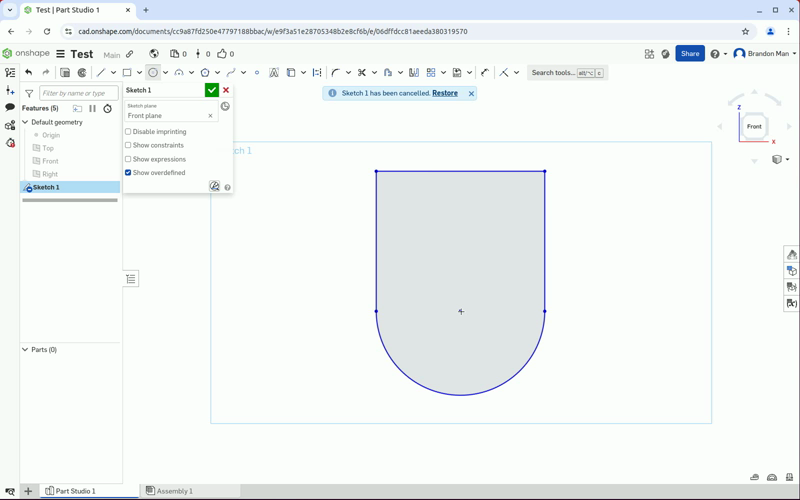
scroll(6)
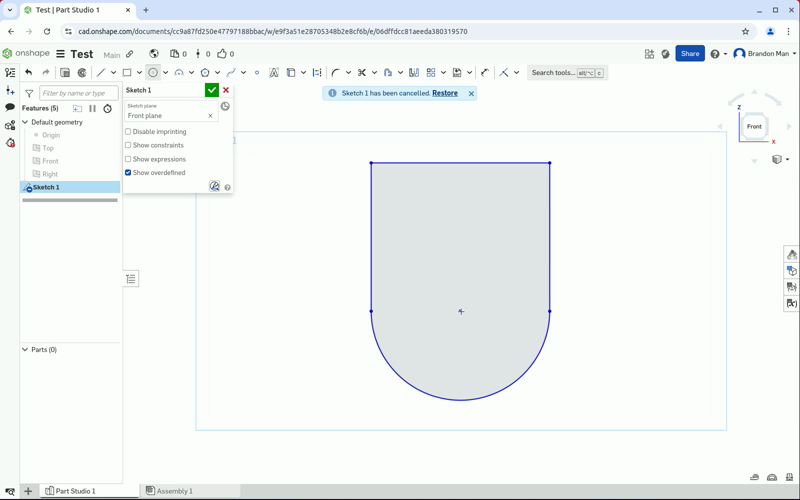
scroll(6)
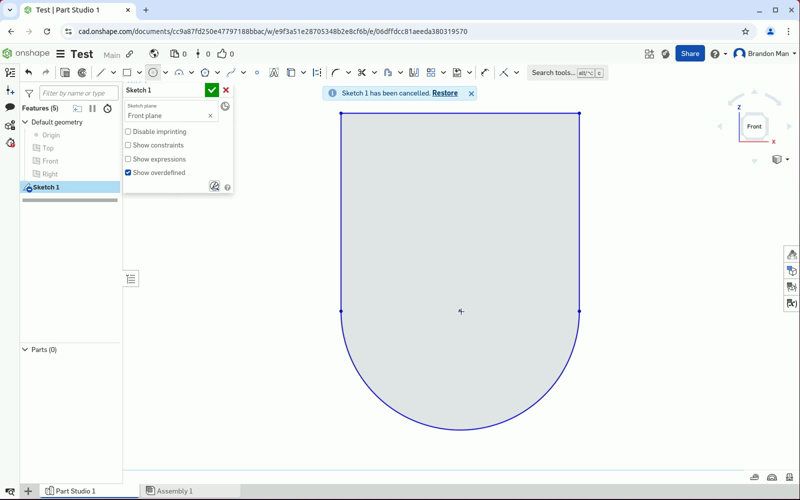
scroll(6)
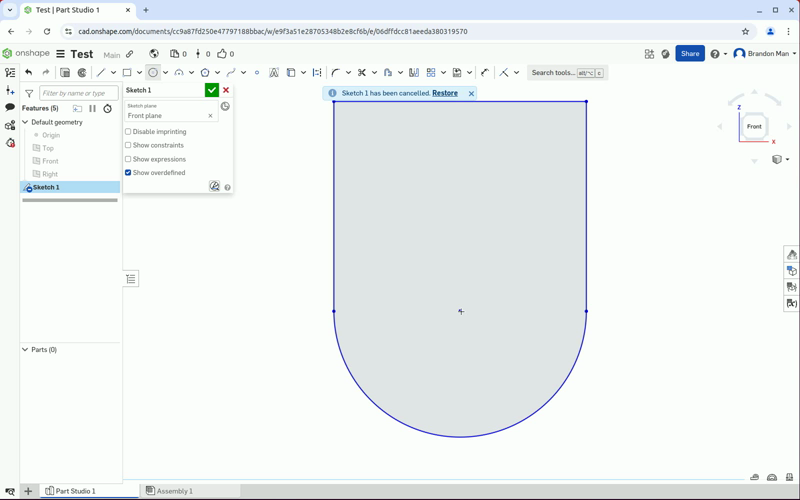
scroll(6)
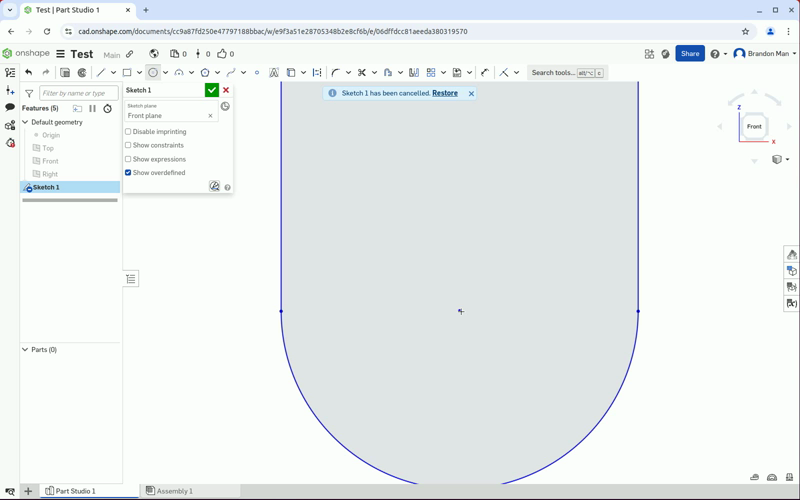
scroll(6)
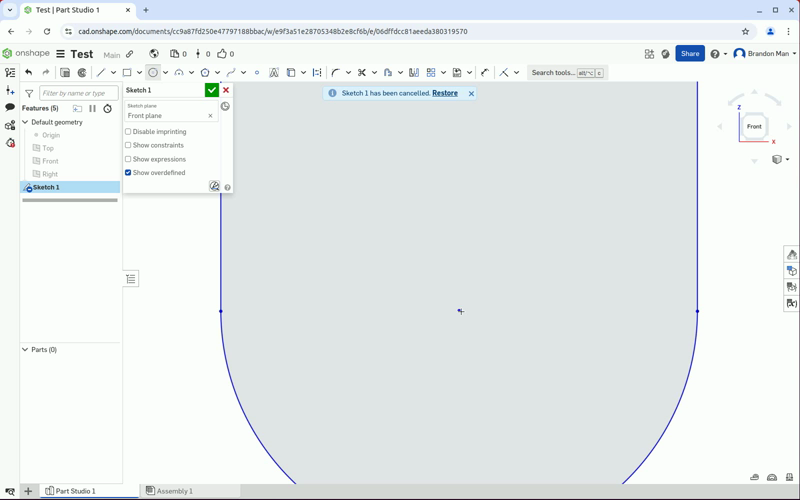
scroll(6)
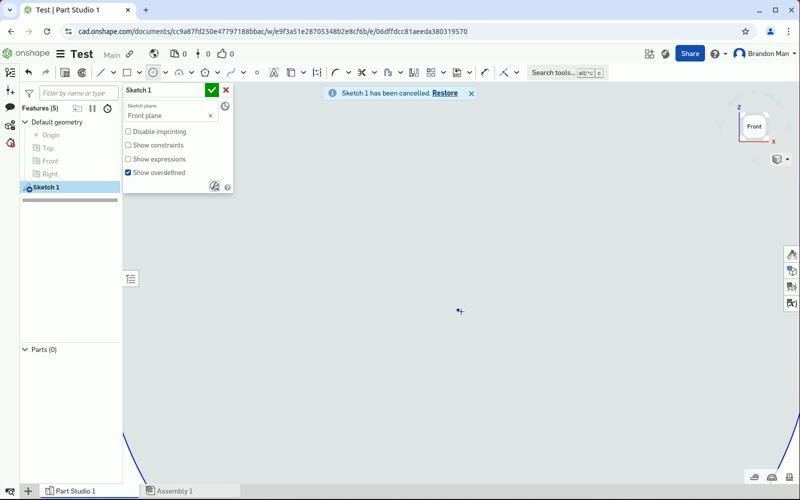
scroll(6)
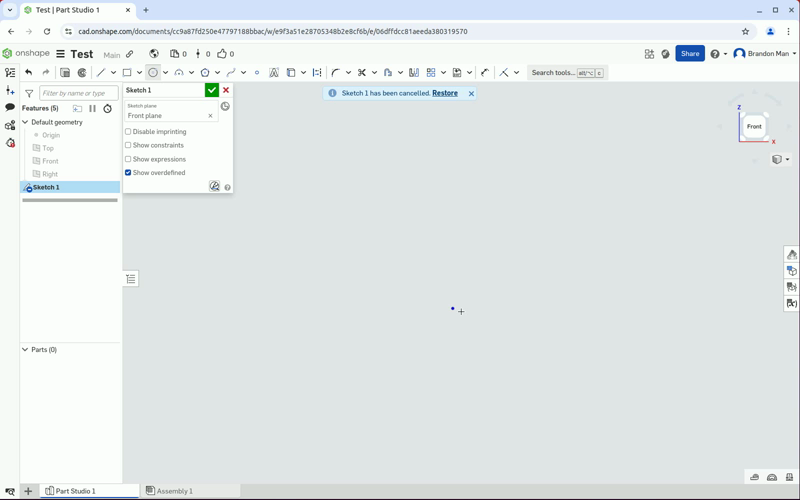
click(461, 311)
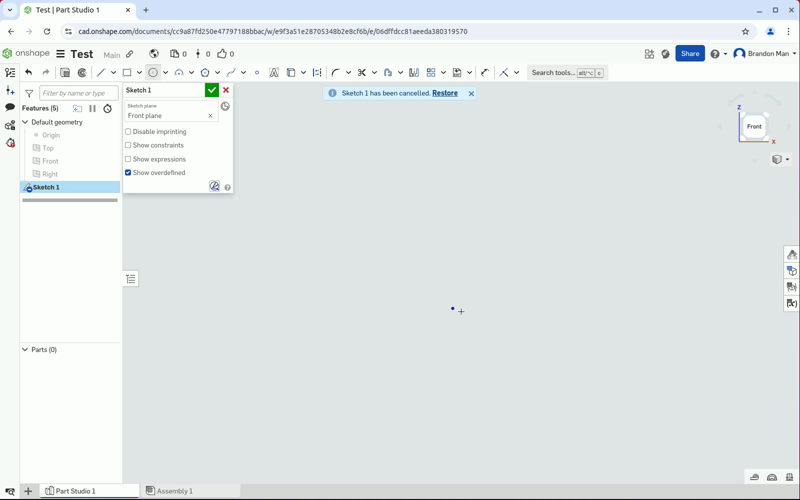
scroll(-6)
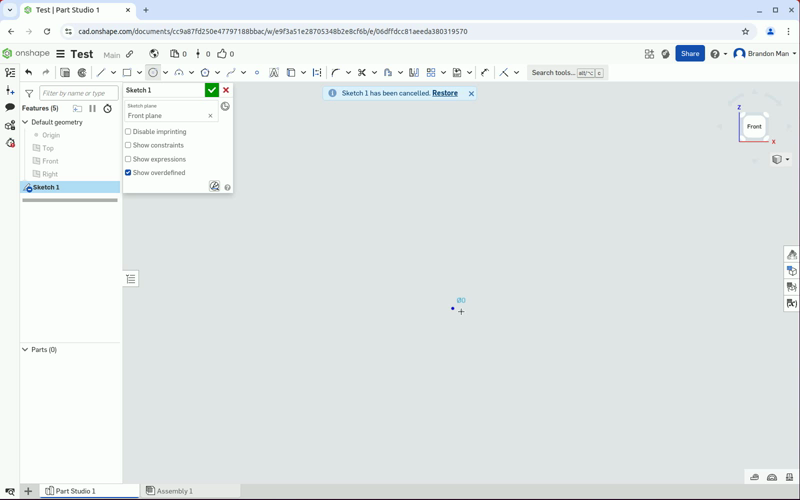
scroll(-6)
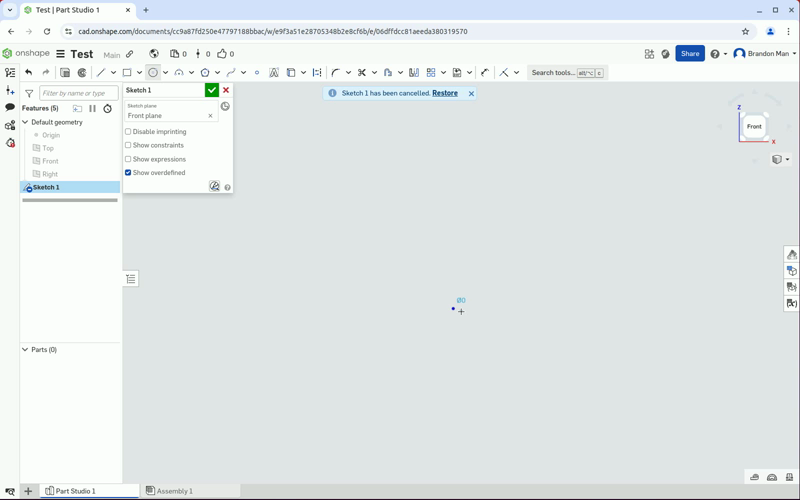
scroll(-6)
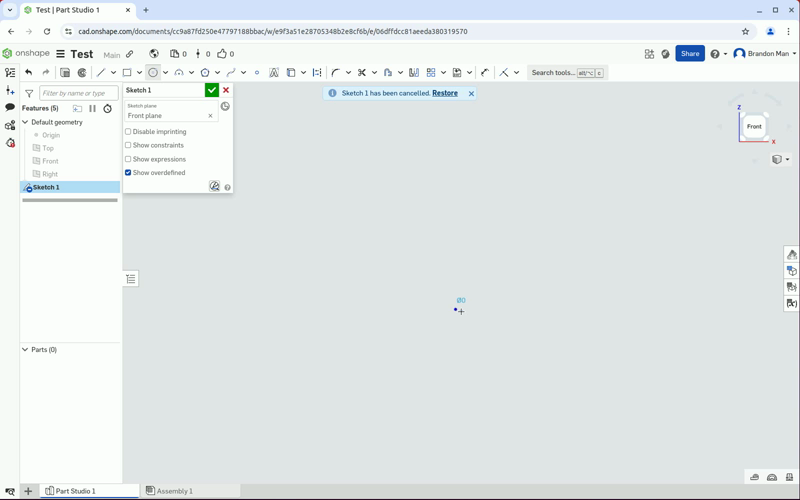
scroll(-6)
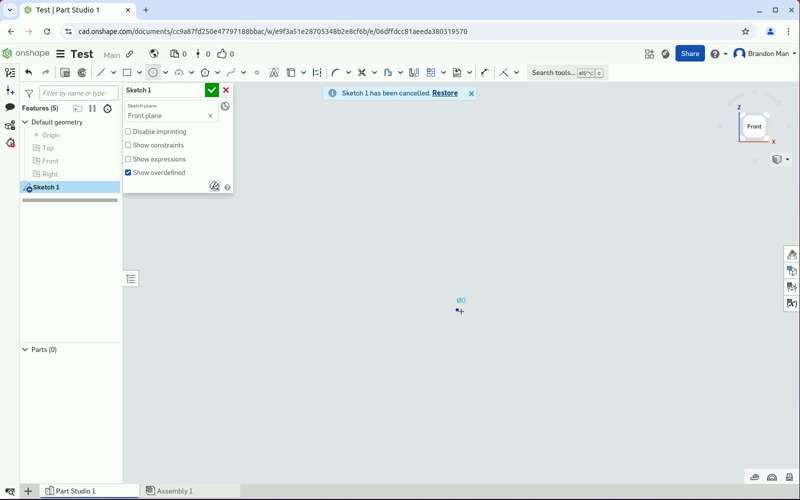
scroll(-6)
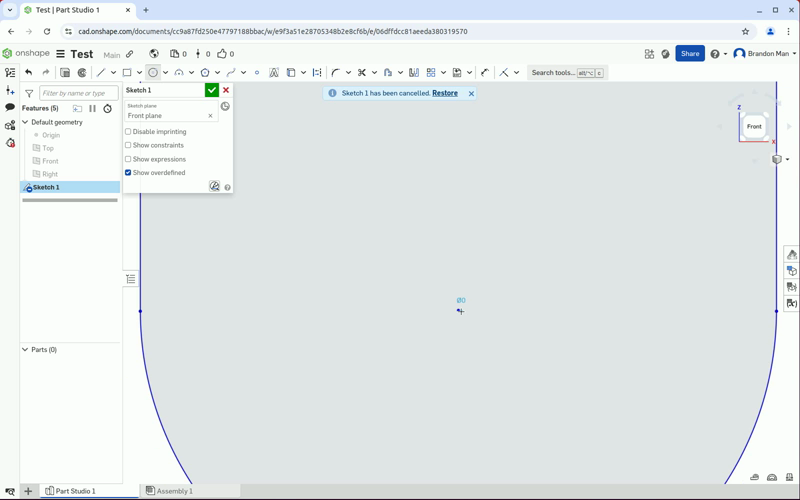
scroll(-6)
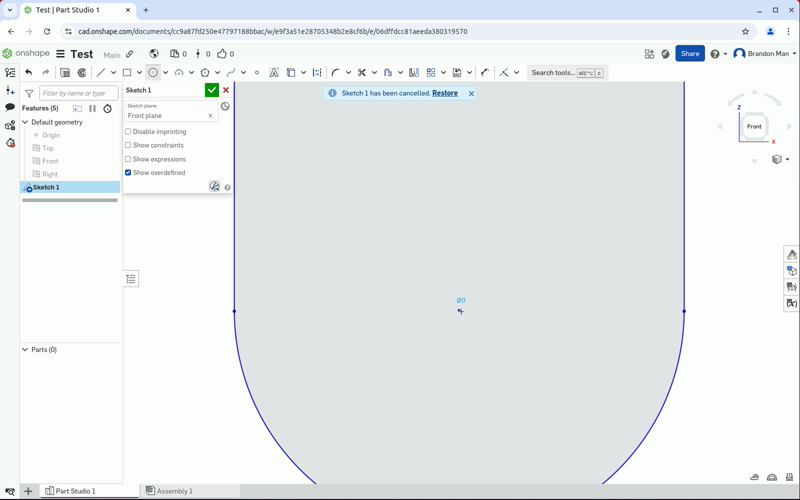
scroll(-6)
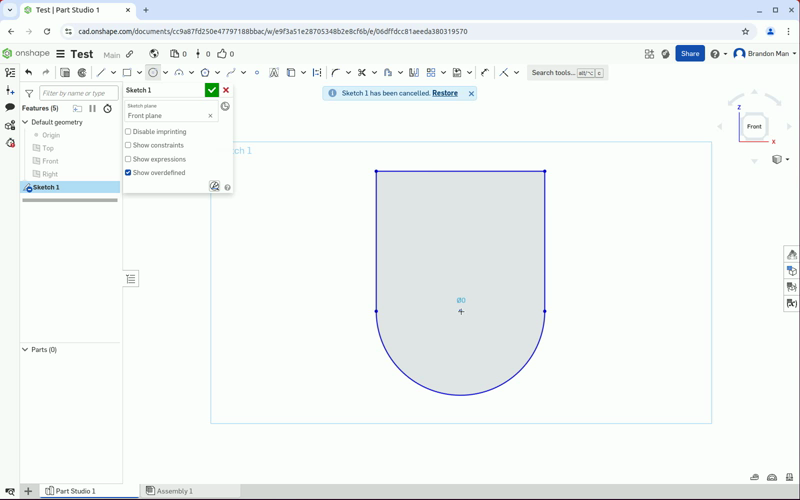
key_up(shift)
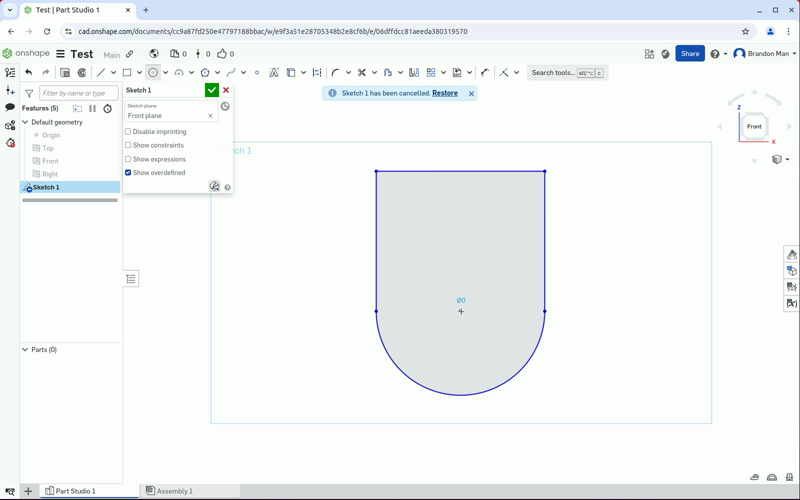
mouse_move(479, 311)
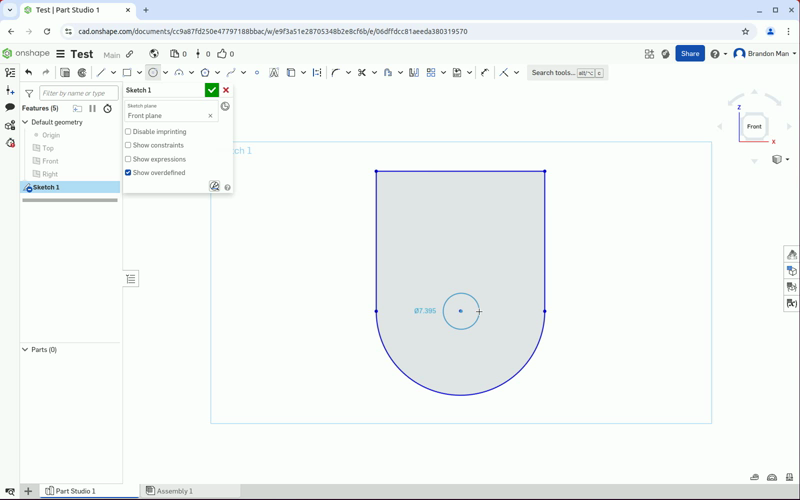
click(479, 311)
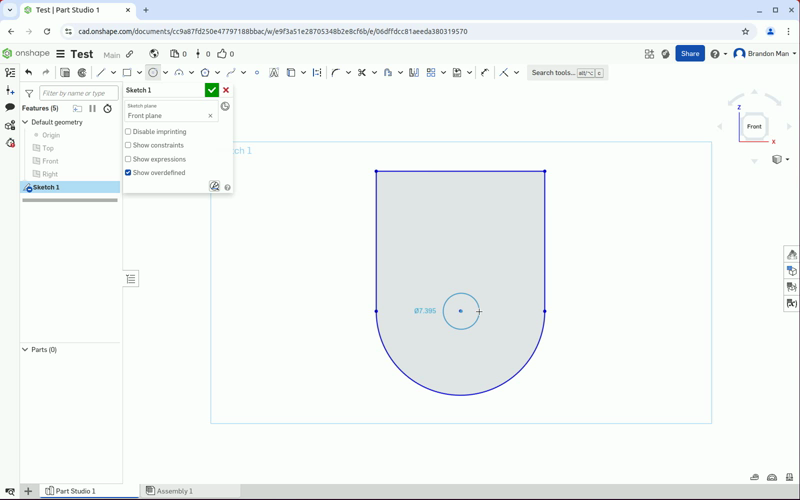
key(esc)
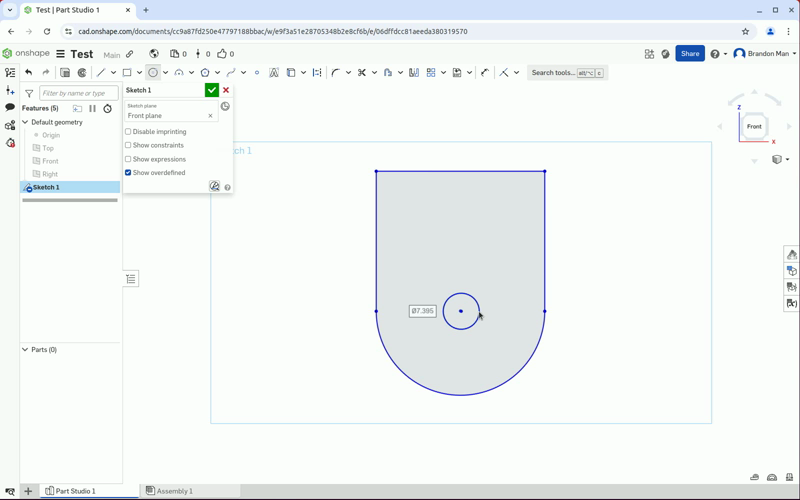
mouse_move(418, 261)
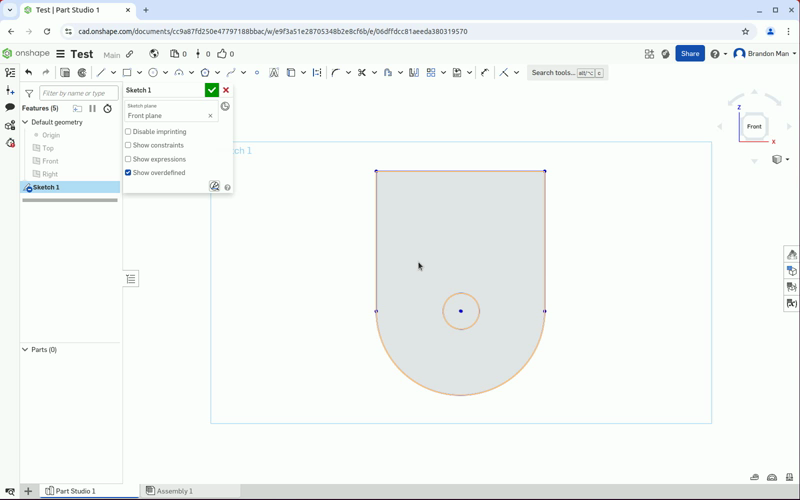
click(418, 261)
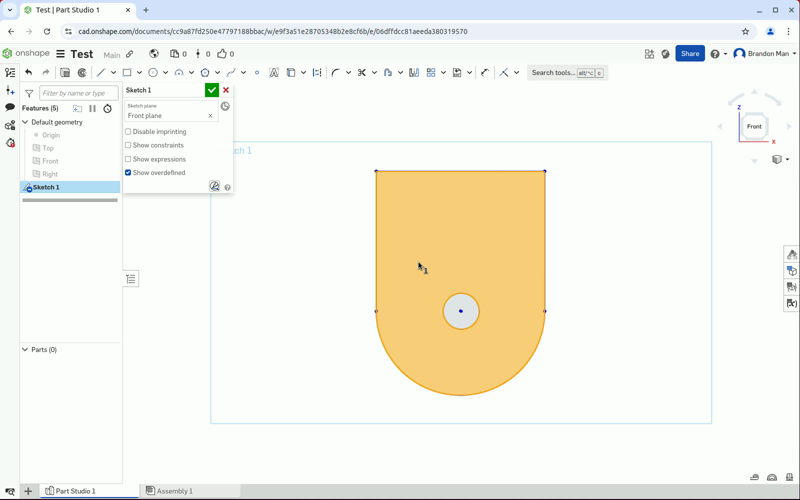
mouse_move(73, 352)
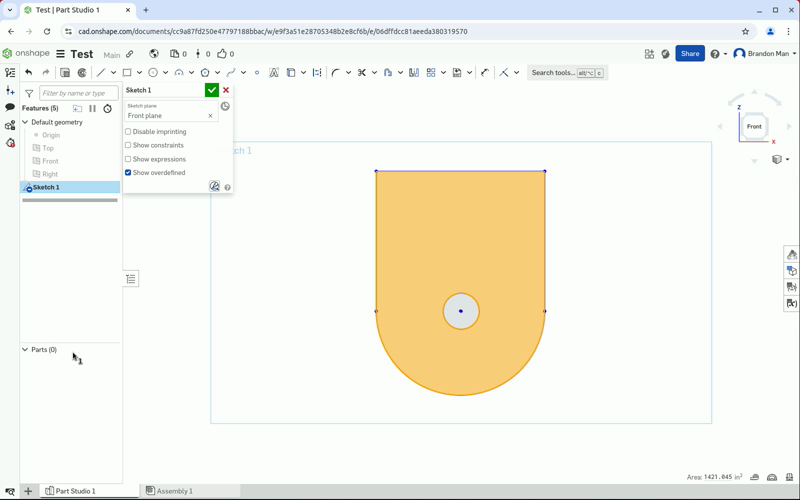
key(shift+y)
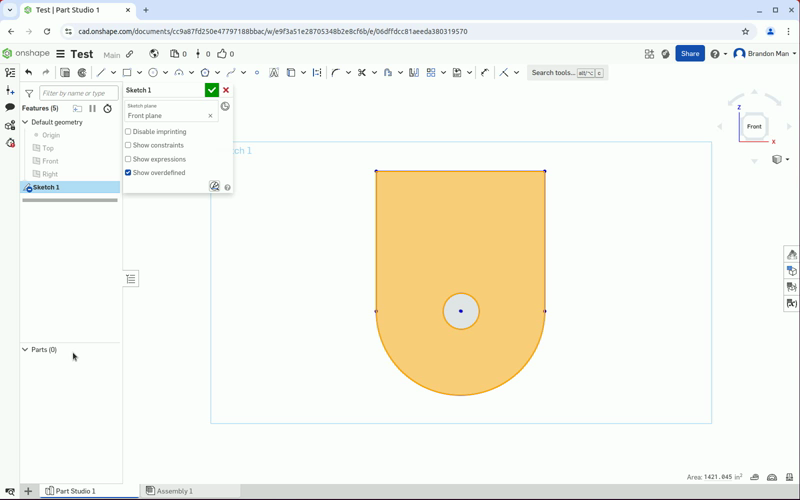
key(shift+e)
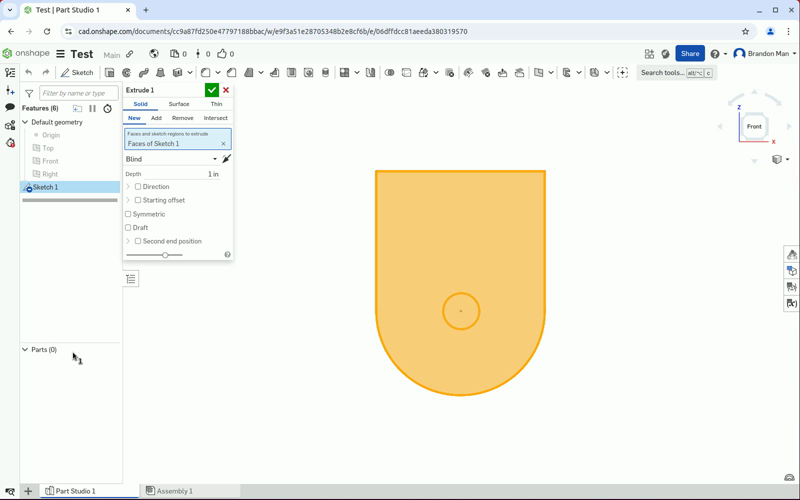
mouse_move(143, 106)
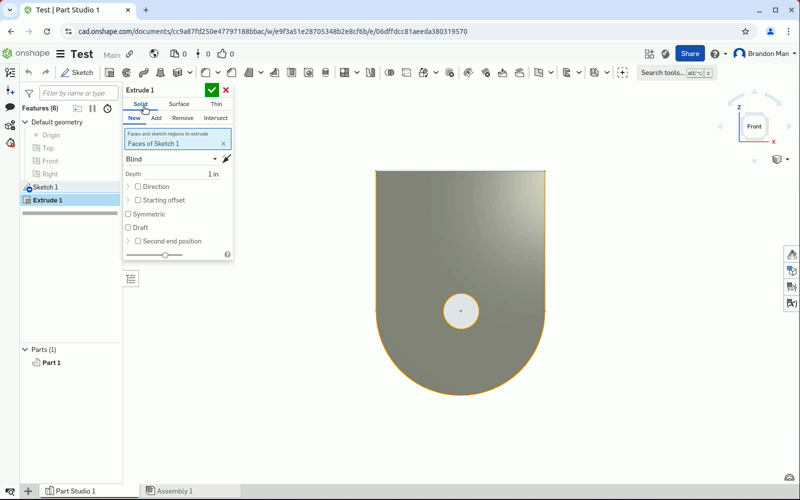
click(143, 106)
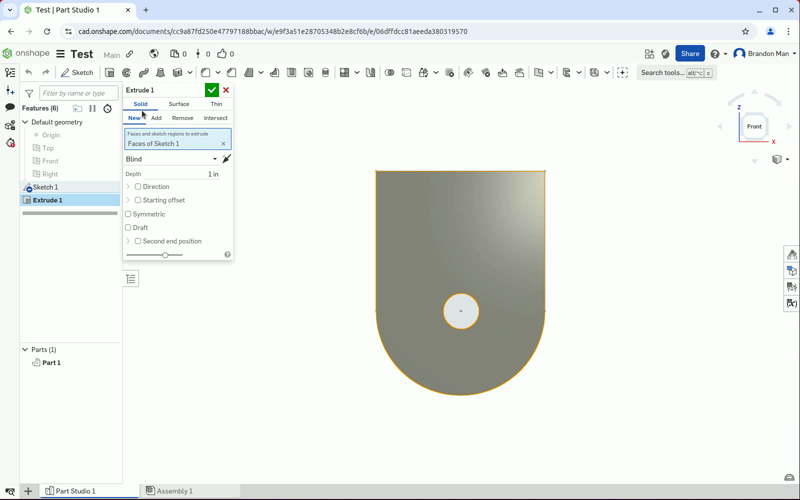
mouse_move(137, 120)
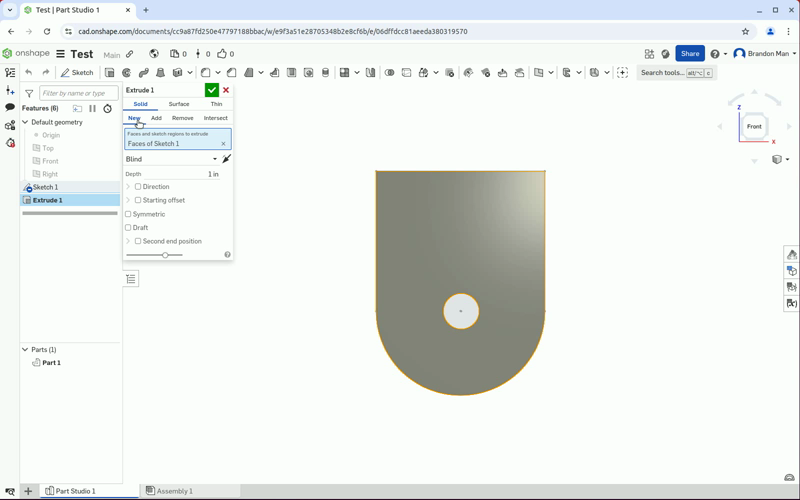
click(137, 120)
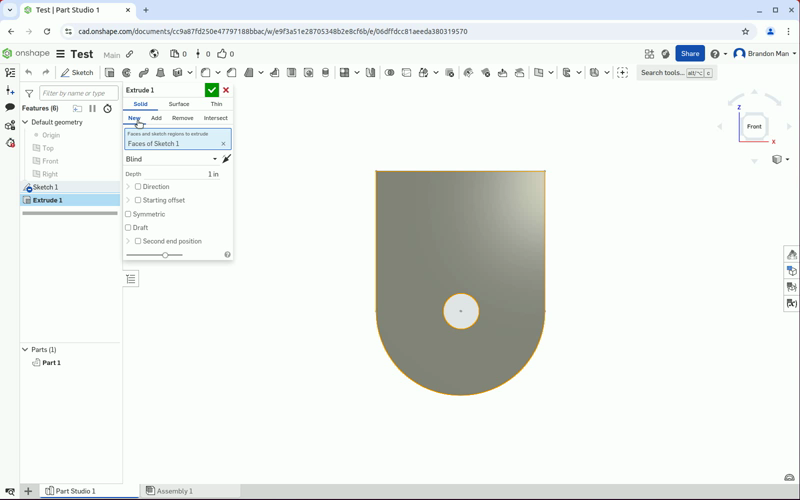
key(tab, 4)
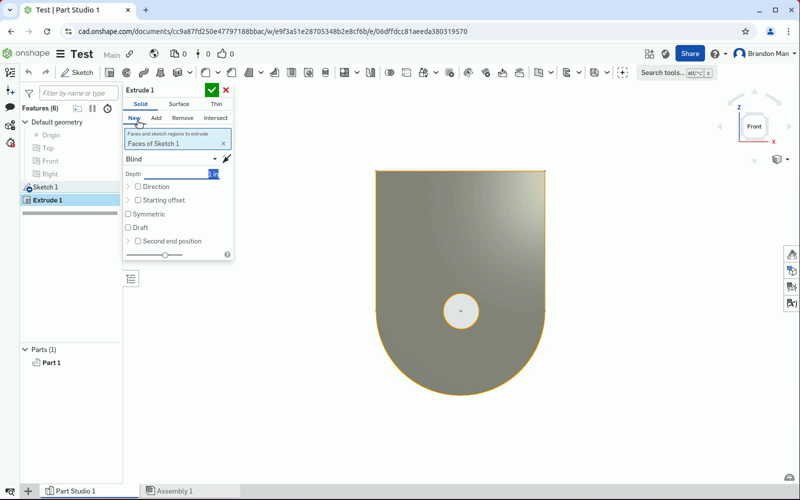
text(1.685)
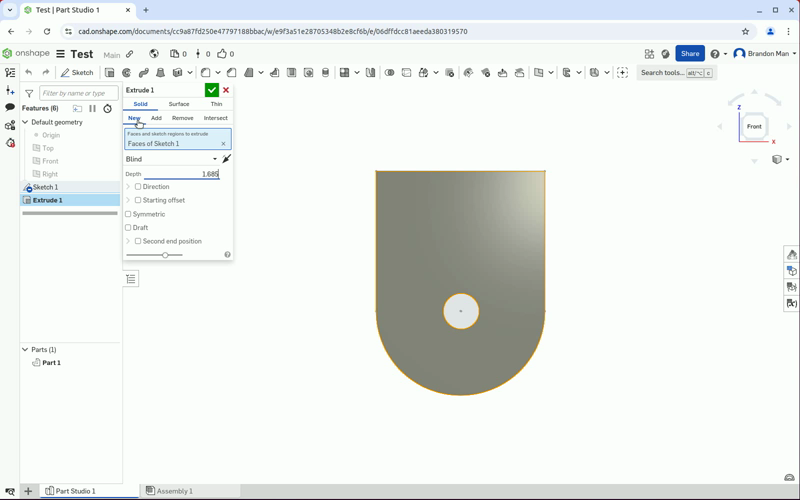
key(enter)
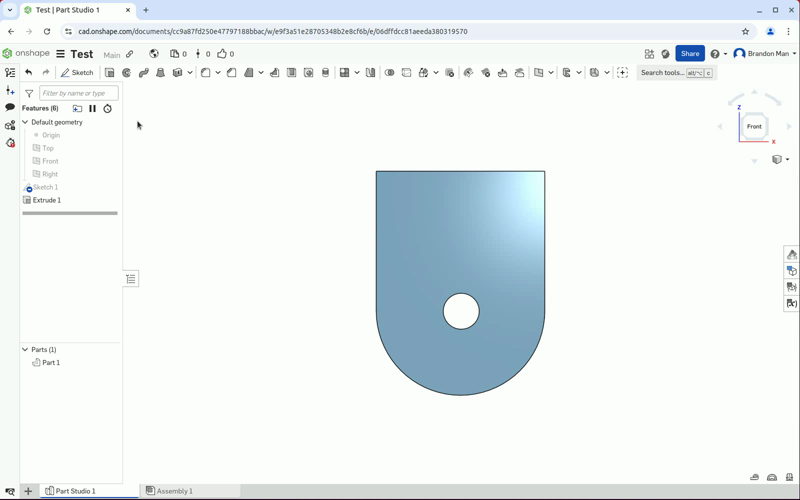
key(shift+h)
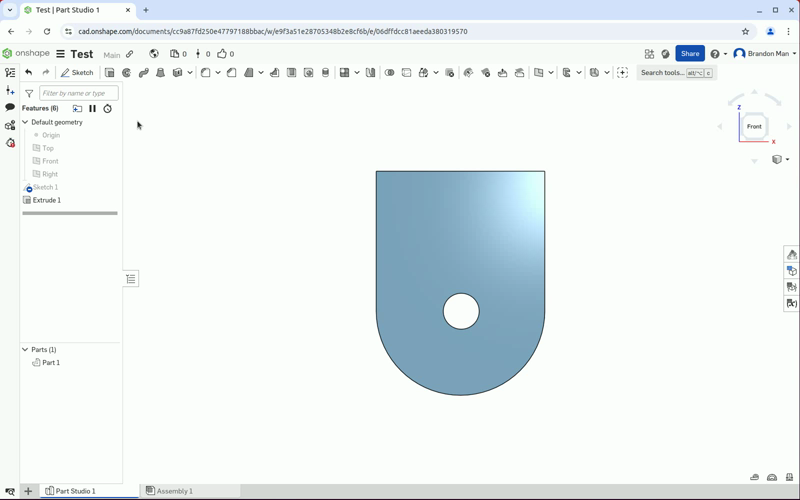
key(shift+h)
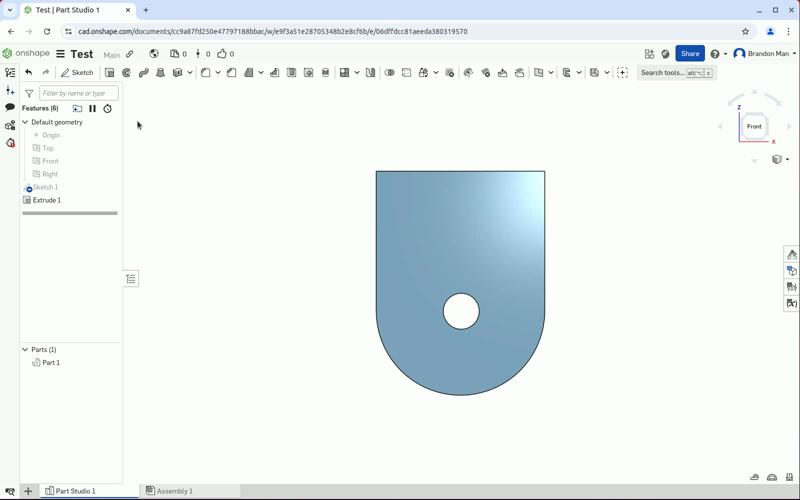
mouse_move(73, 189)
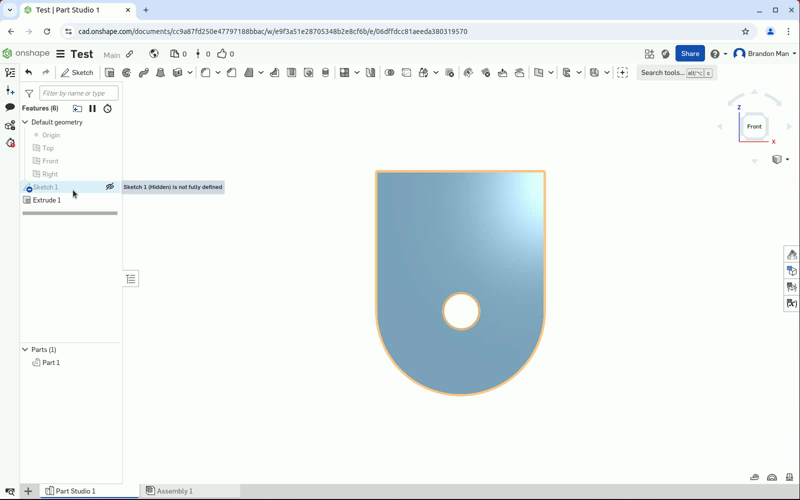
click(73, 189)
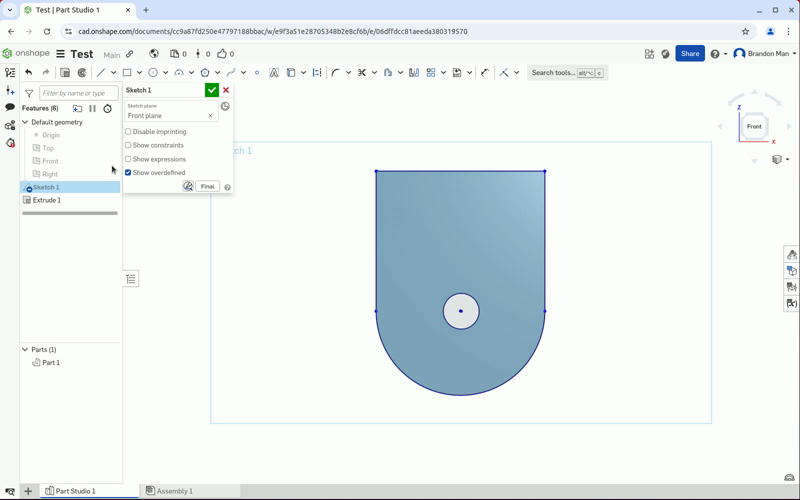
mouse_move(229, 92)
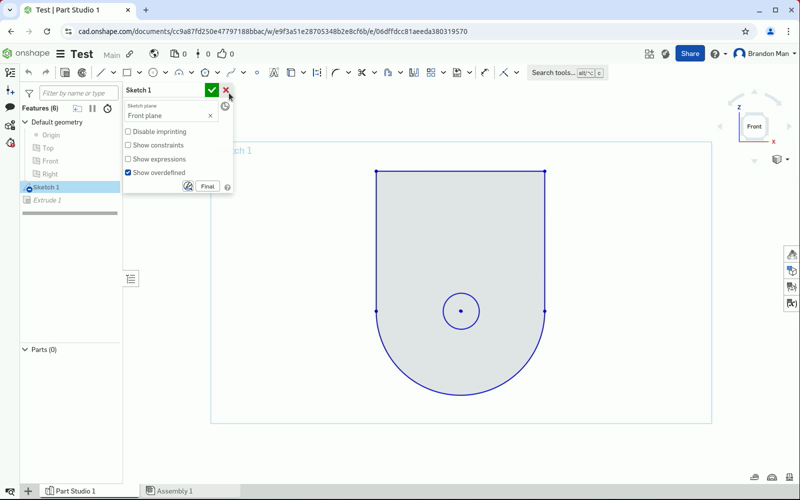
click(229, 92)
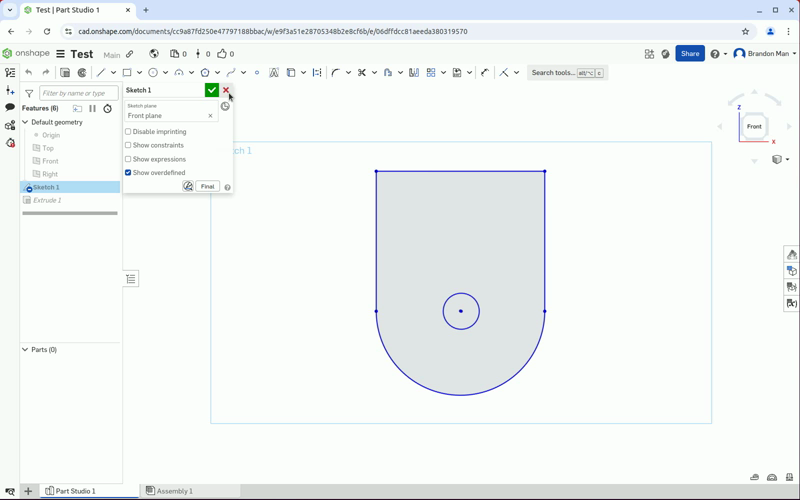
key(shift+s)
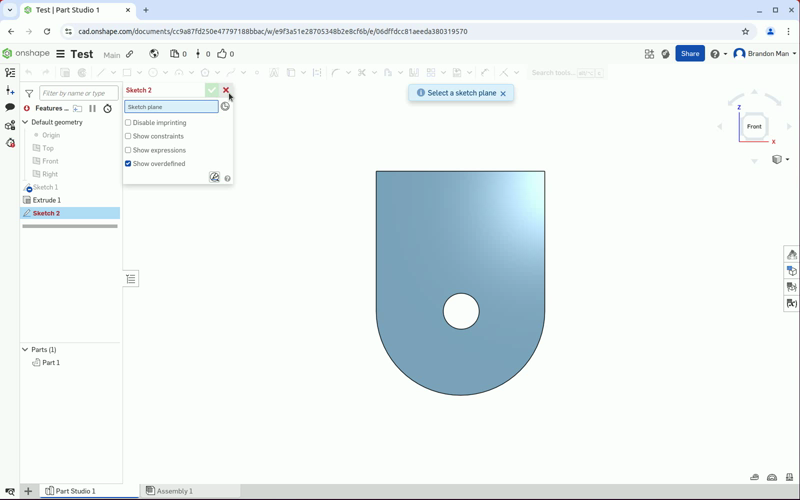
mouse_move(73, 163)
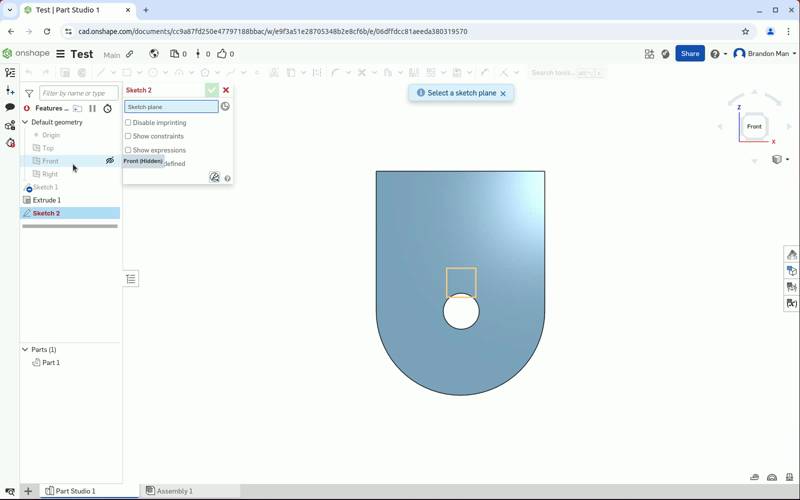
click(73, 163)
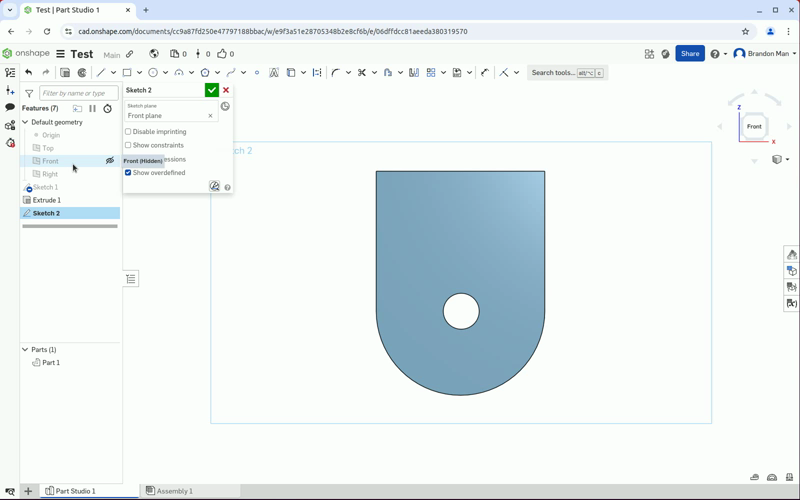
mouse_move(73, 352)
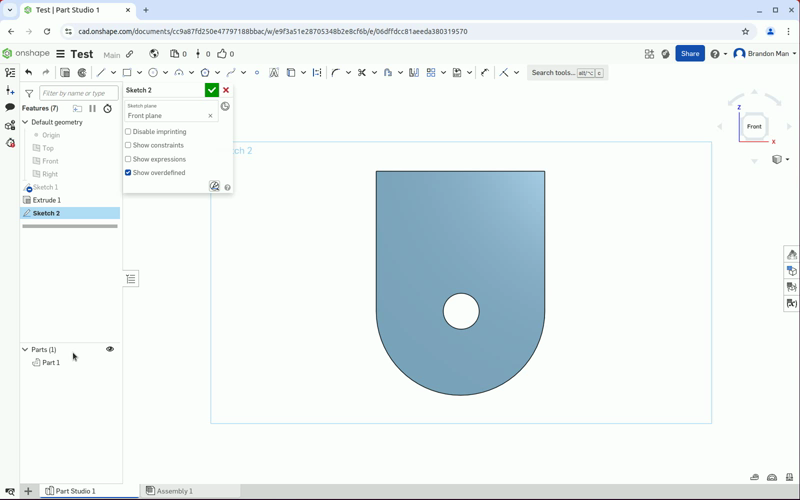
key(y)
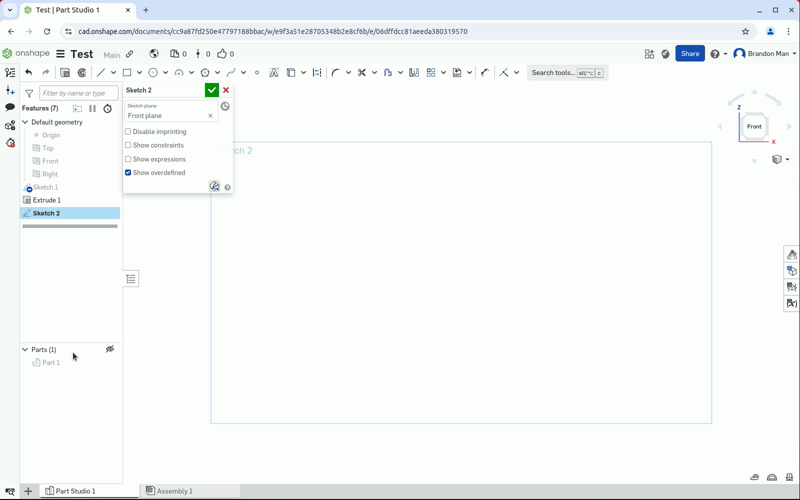
key(a)
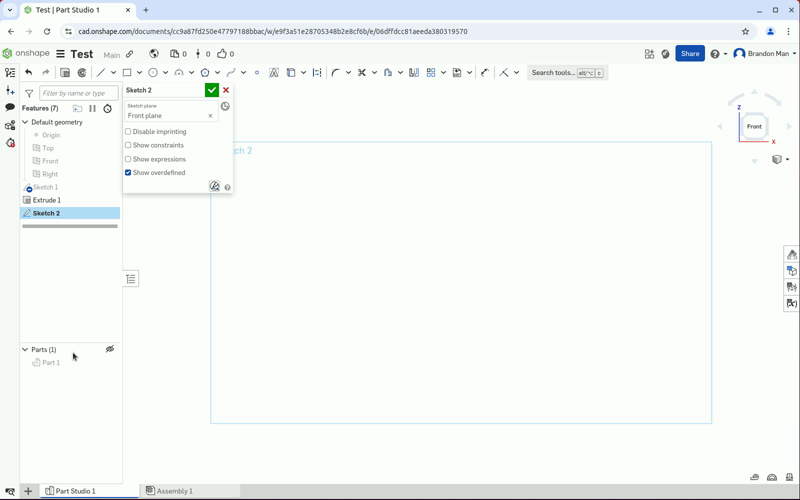
key_down(shift)
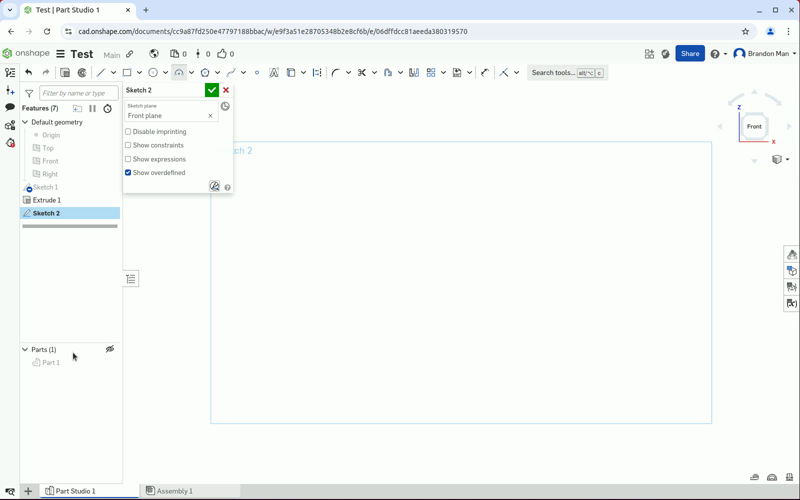
mouse_move(376, 311)
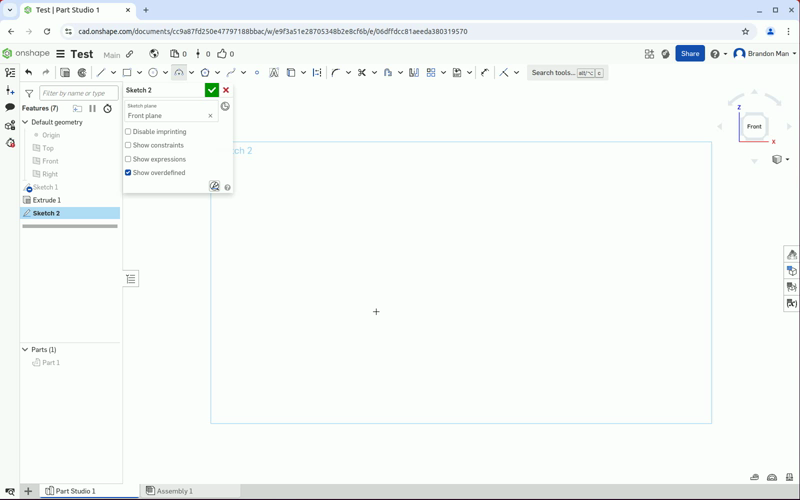
click(376, 311)
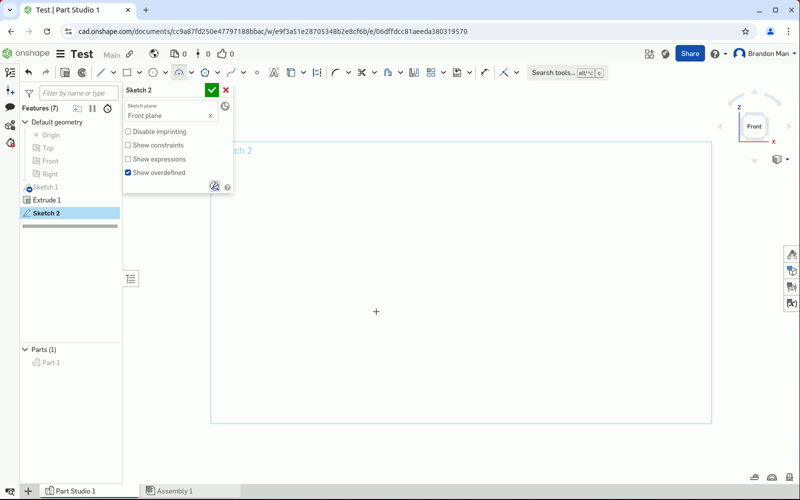
key_up(shift)
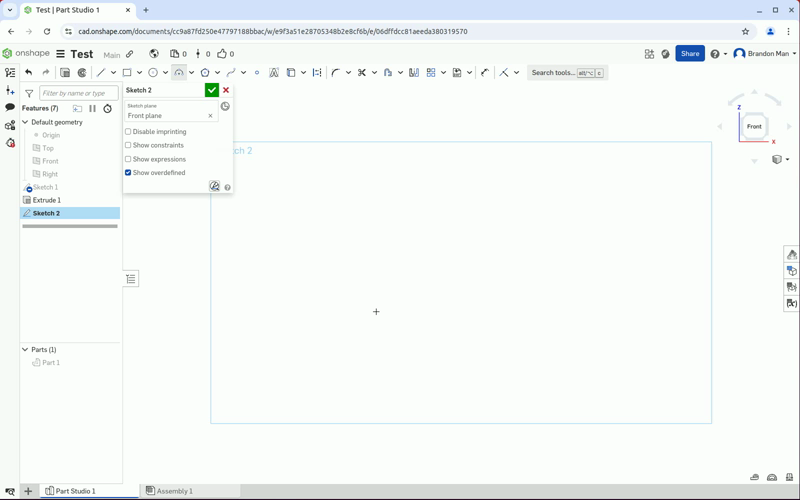
key_down(shift)
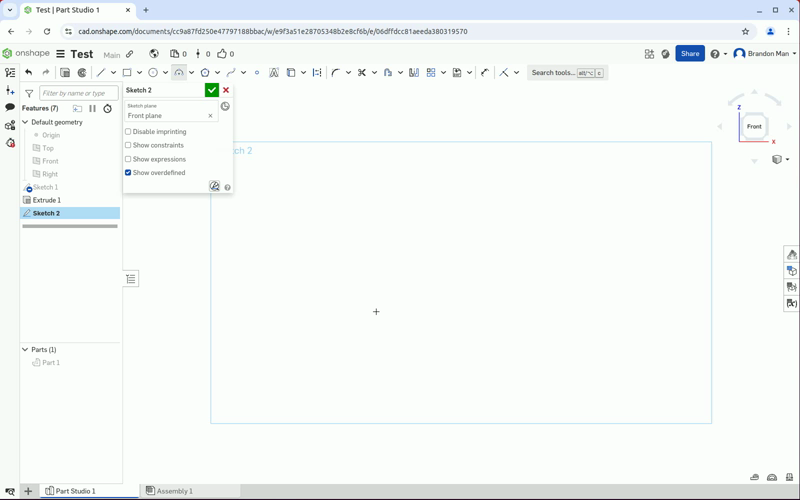
mouse_move(544, 311)
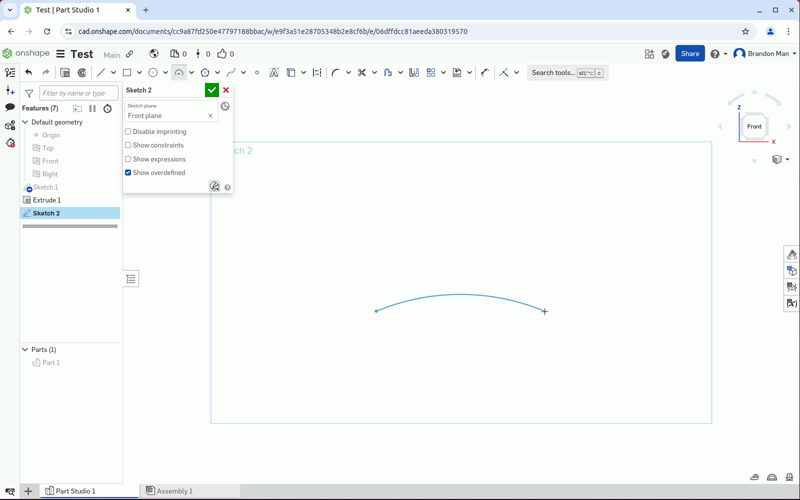
click(544, 311)
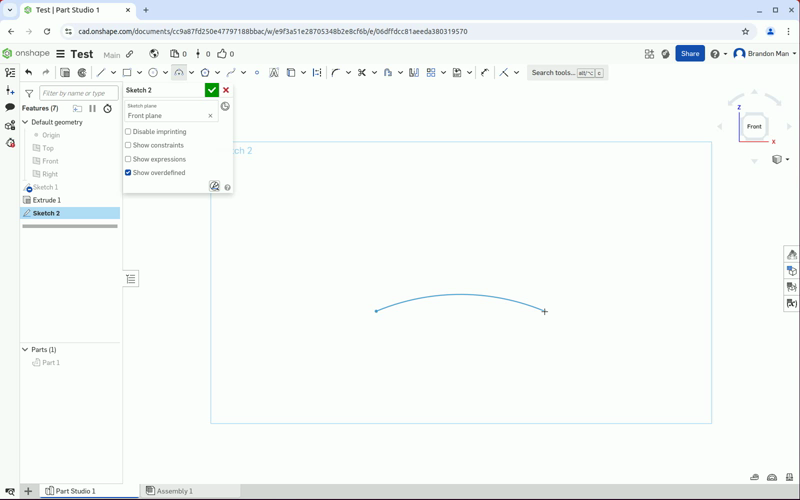
mouse_move(460, 395)
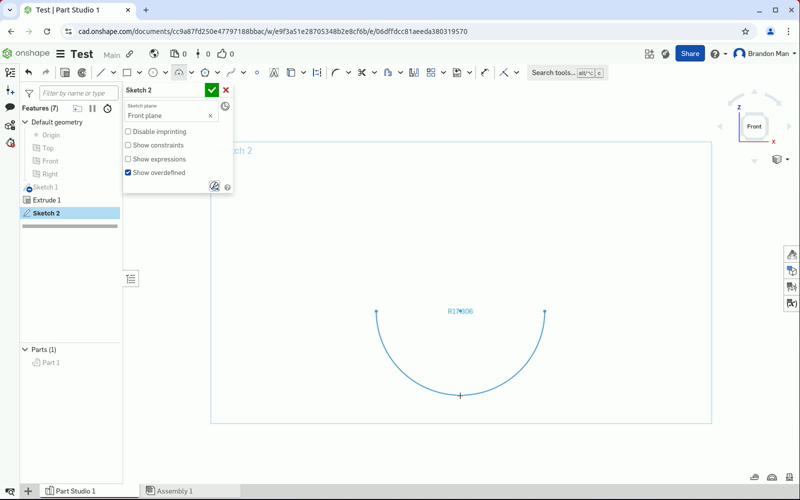
click(460, 395)
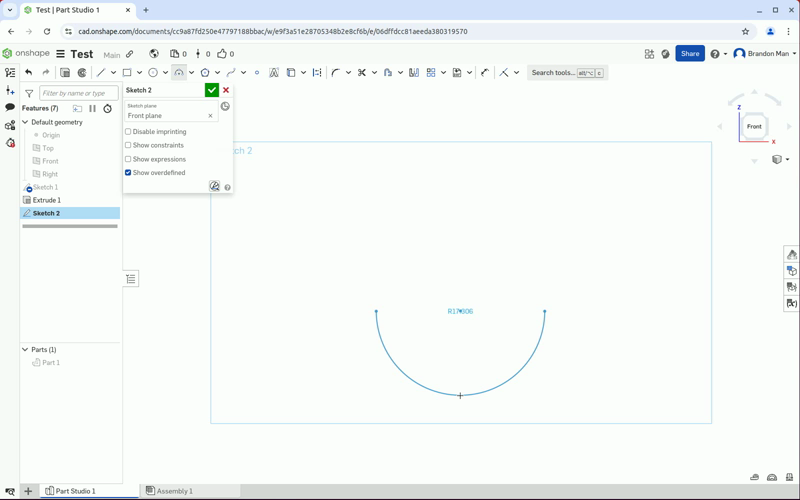
key_up(shift)
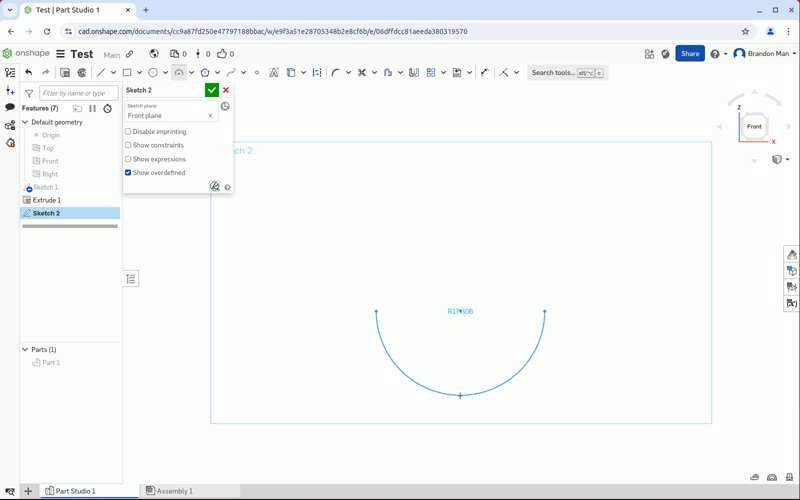
key(esc)
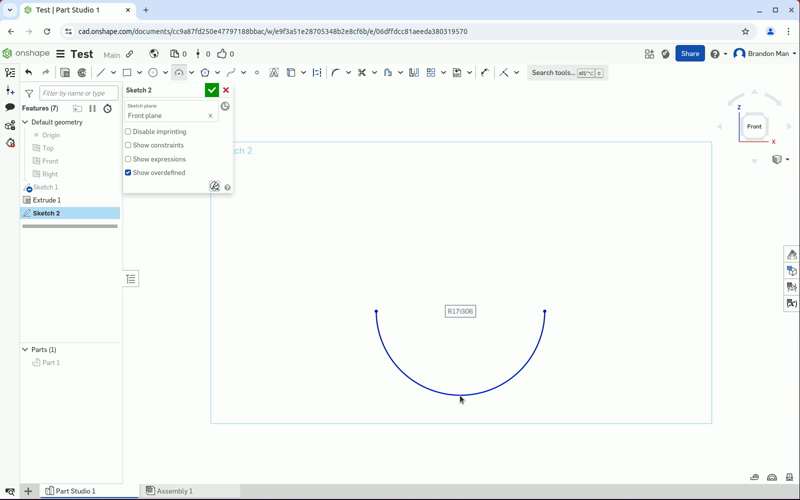
key(l)
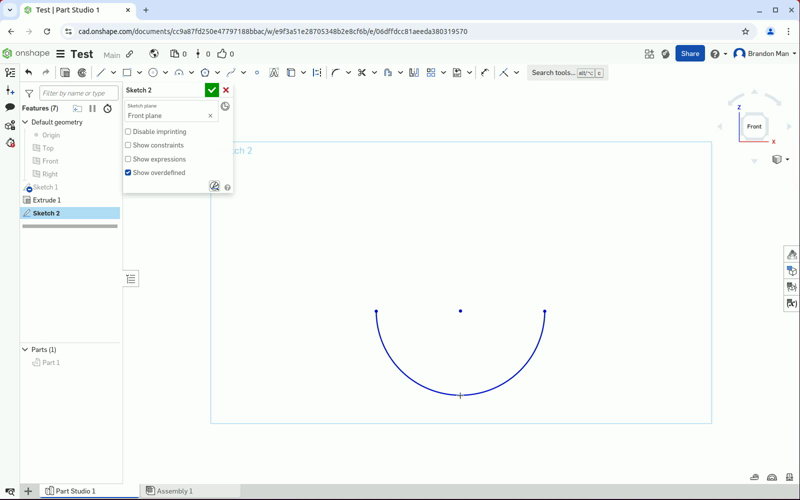
mouse_move(544, 311)
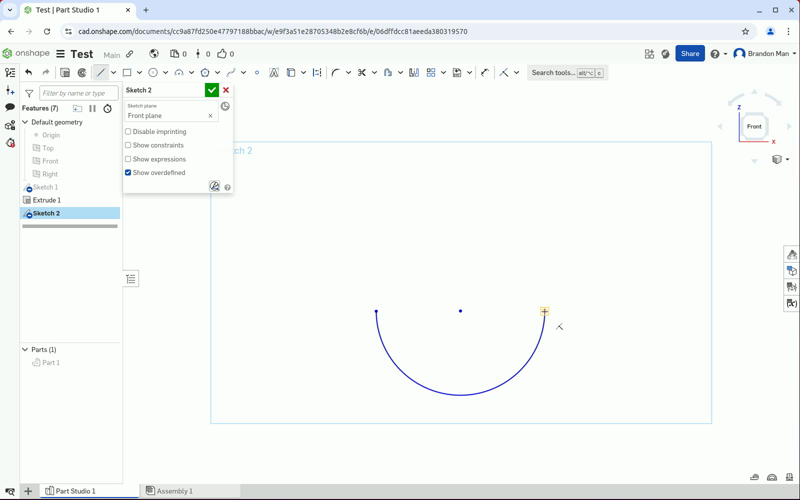
click(544, 311)
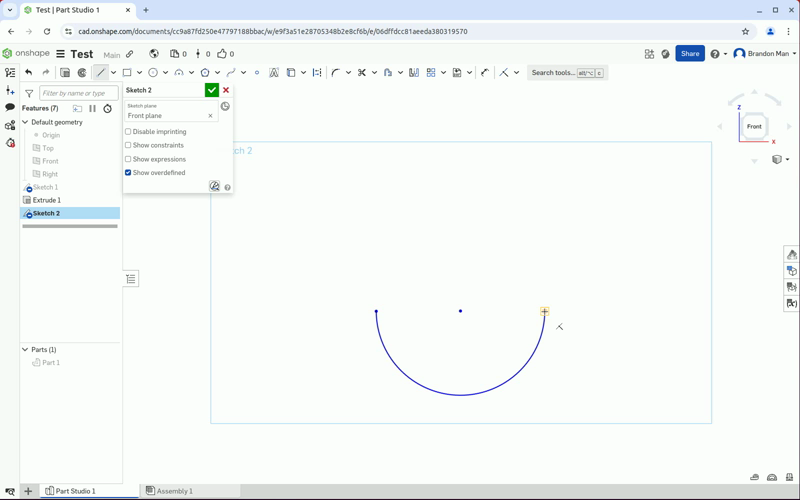
key_down(shift)
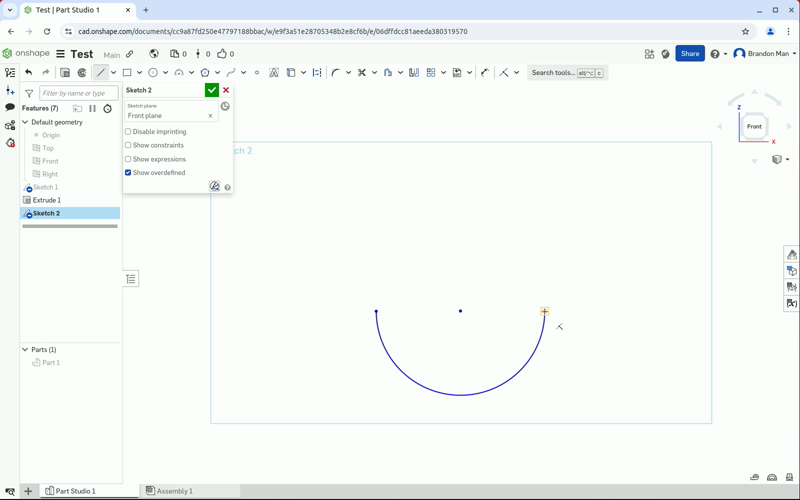
mouse_move(544, 171)
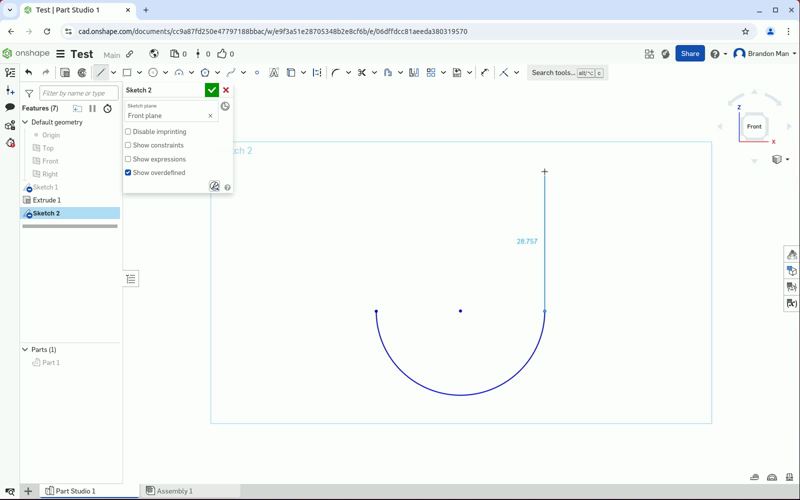
click(544, 171)
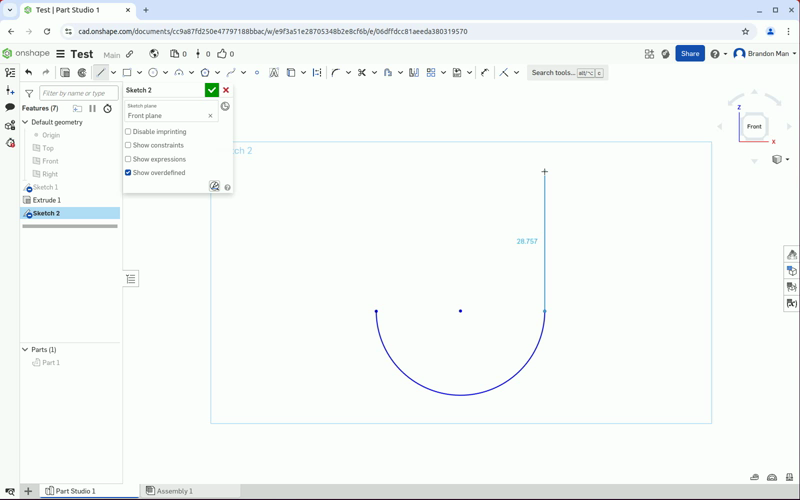
key_up(shift)
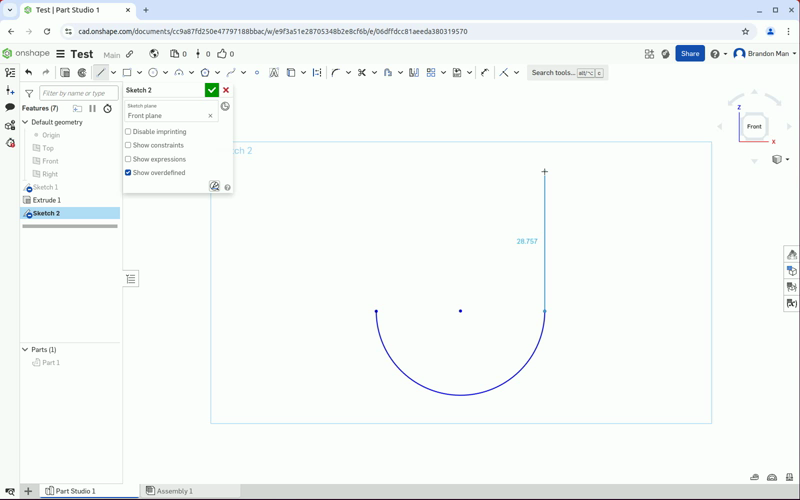
key_down(shift)
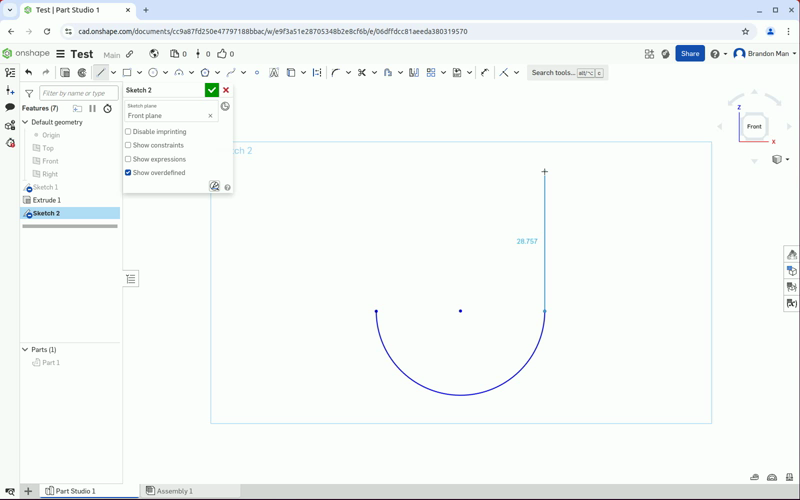
mouse_move(376, 171)
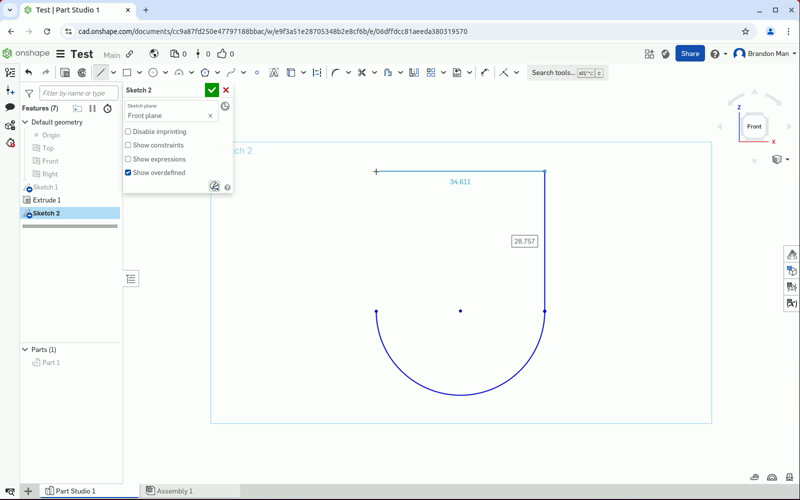
click(376, 171)
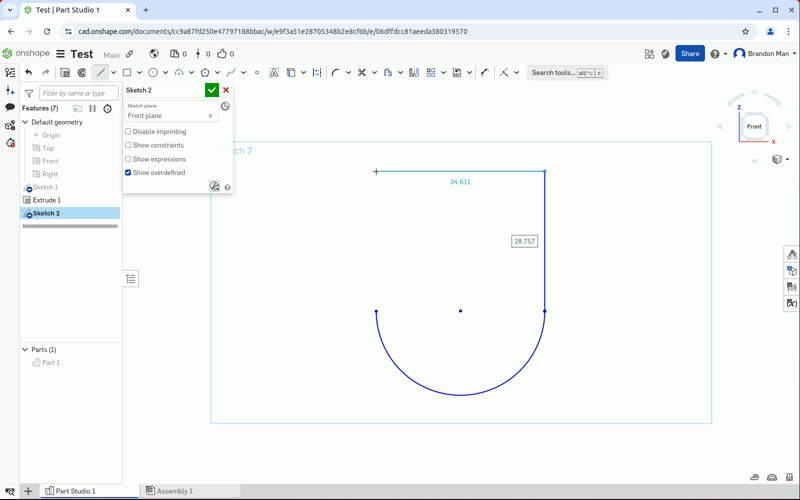
key_up(shift)
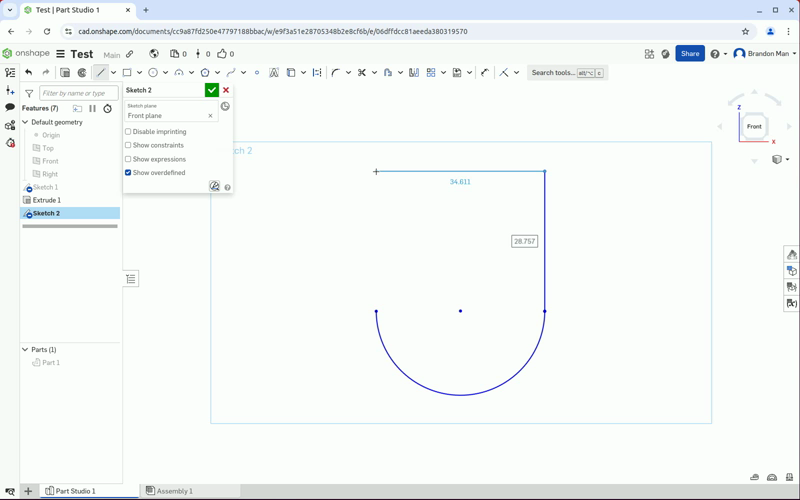
key_down(shift)
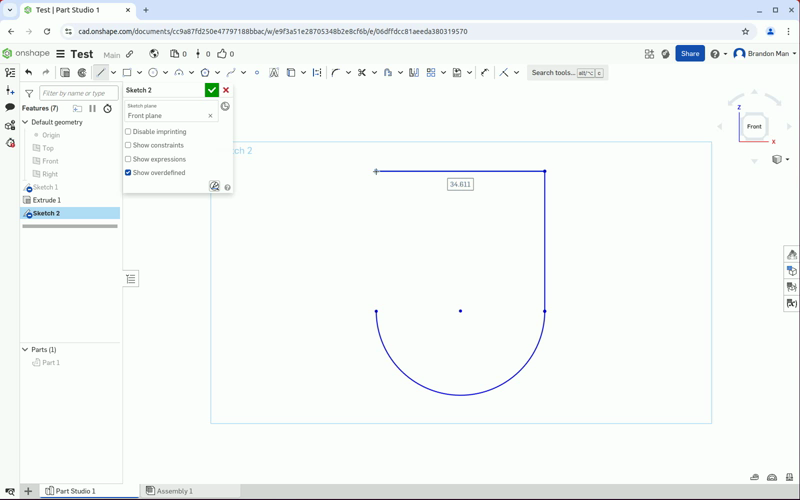
mouse_move(376, 311)
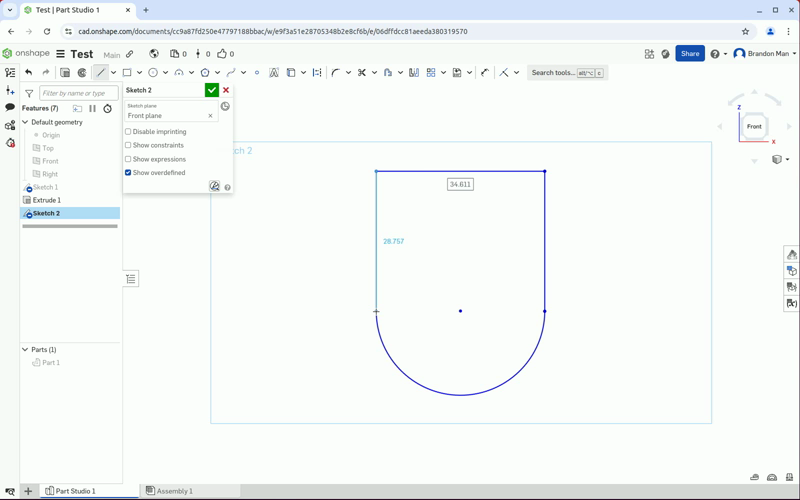
key_up(shift)
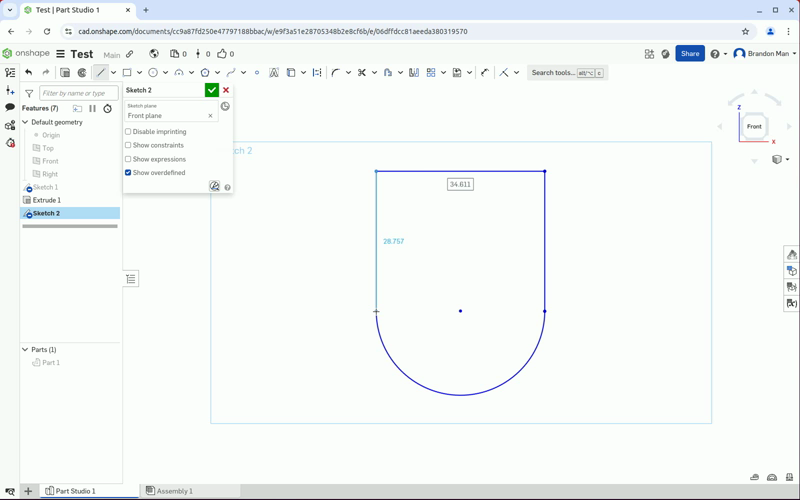
click(376, 311)
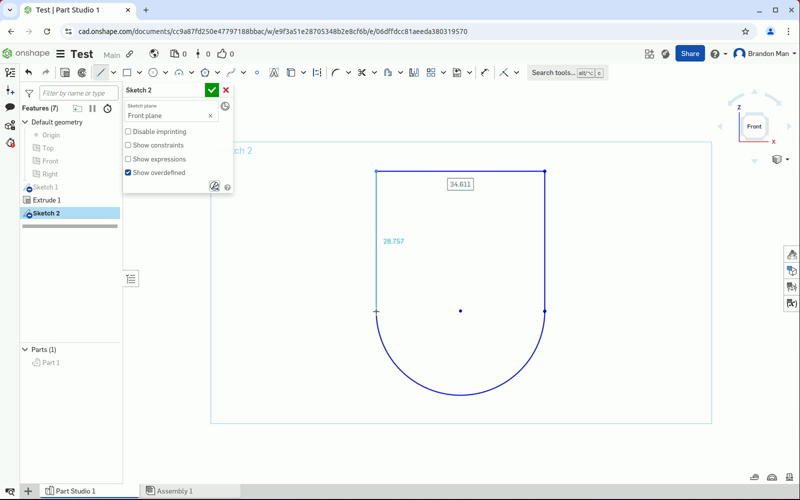
key(esc)
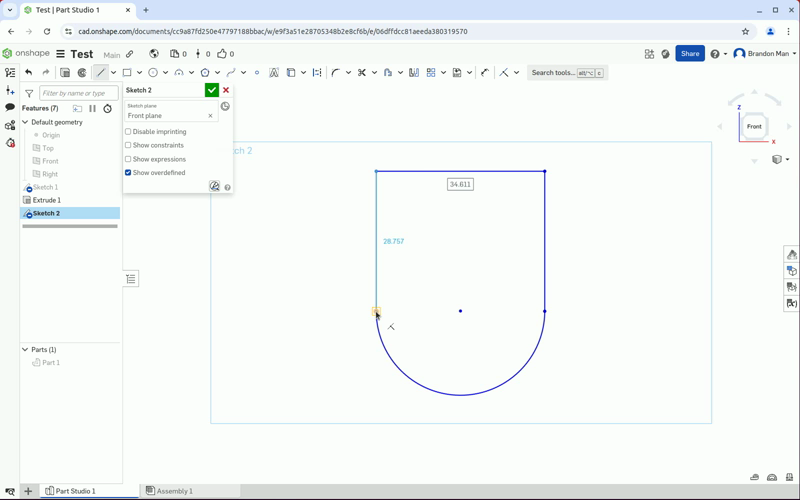
key(c)
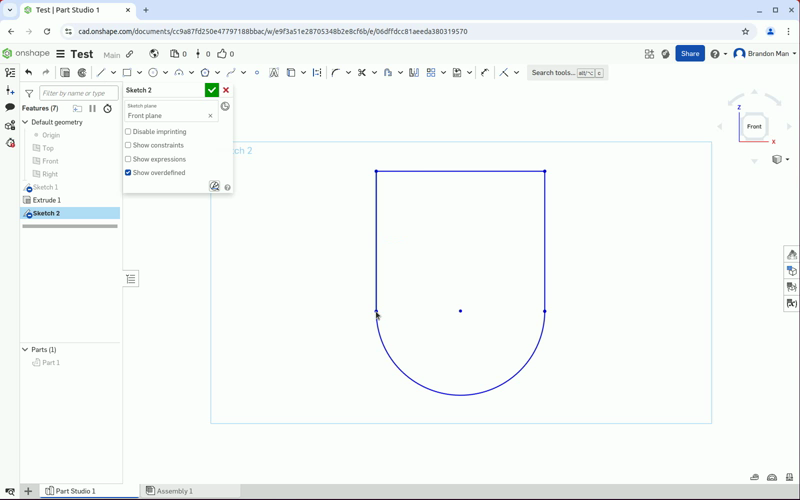
key_down(shift)
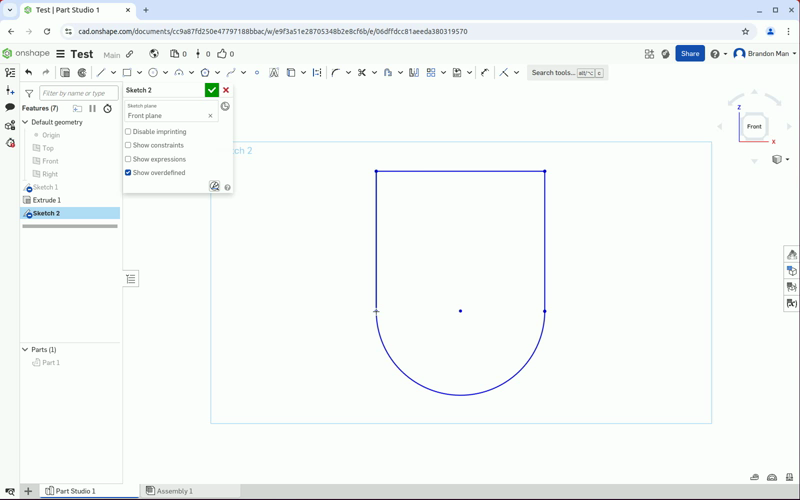
mouse_move(461, 311)
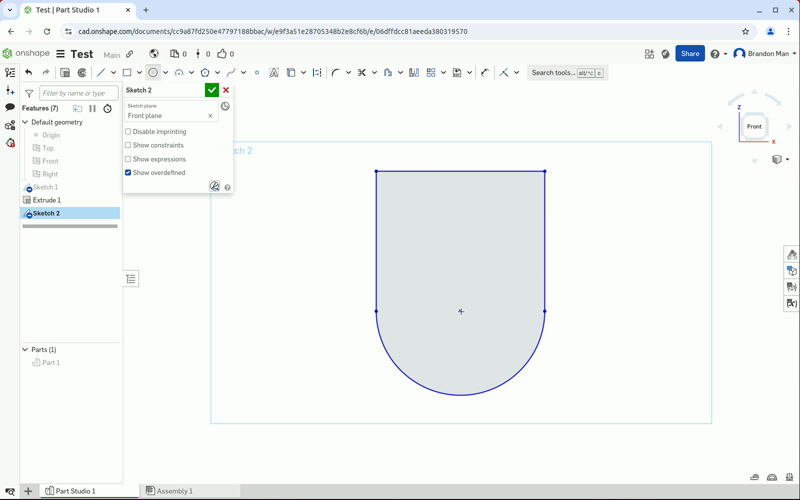
scroll(6)
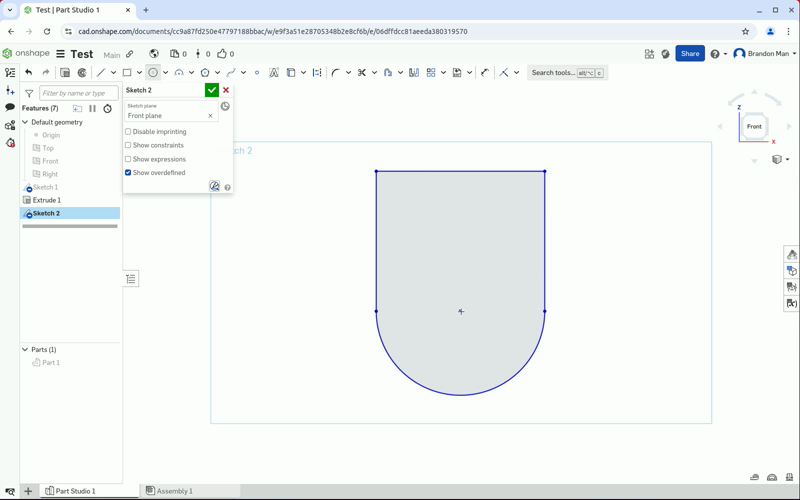
scroll(6)
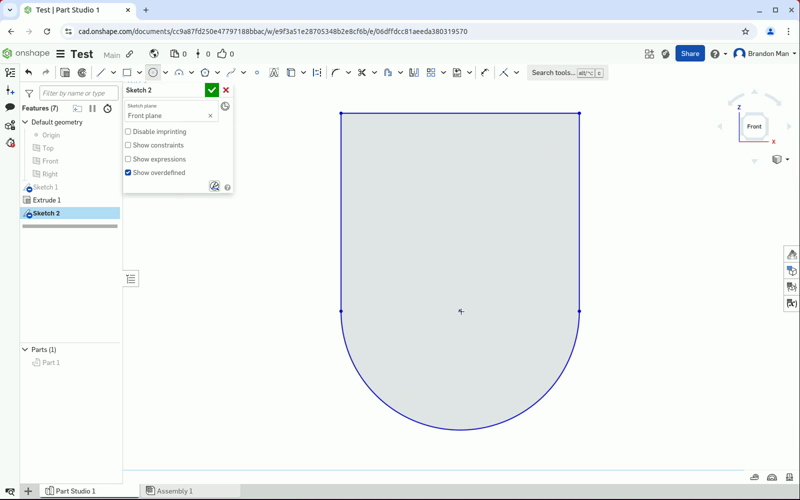
scroll(6)
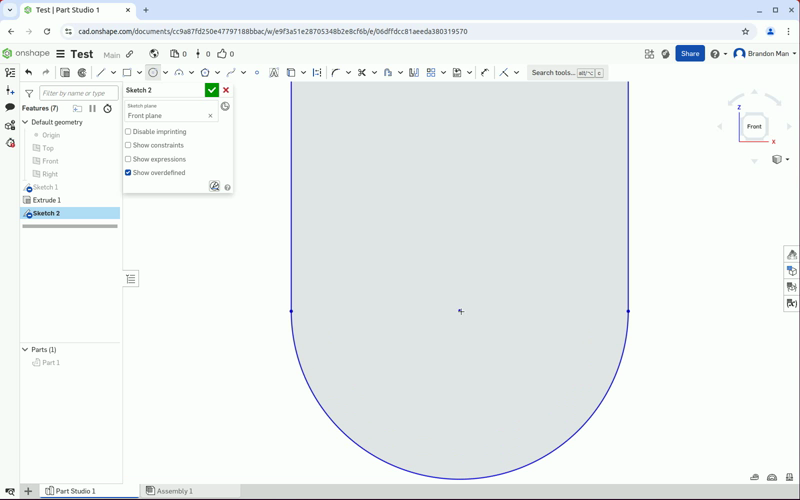
scroll(6)
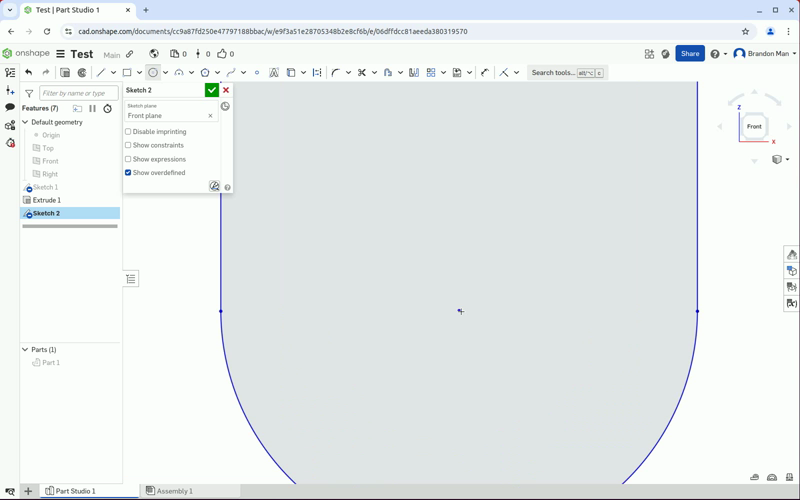
scroll(6)
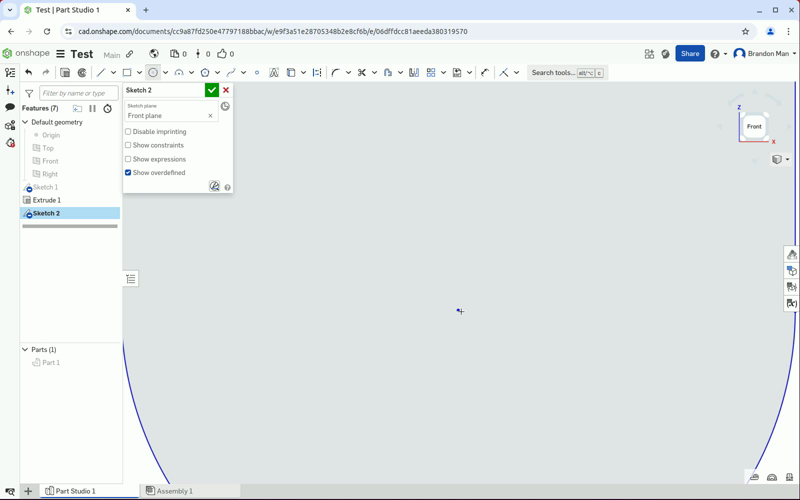
scroll(6)
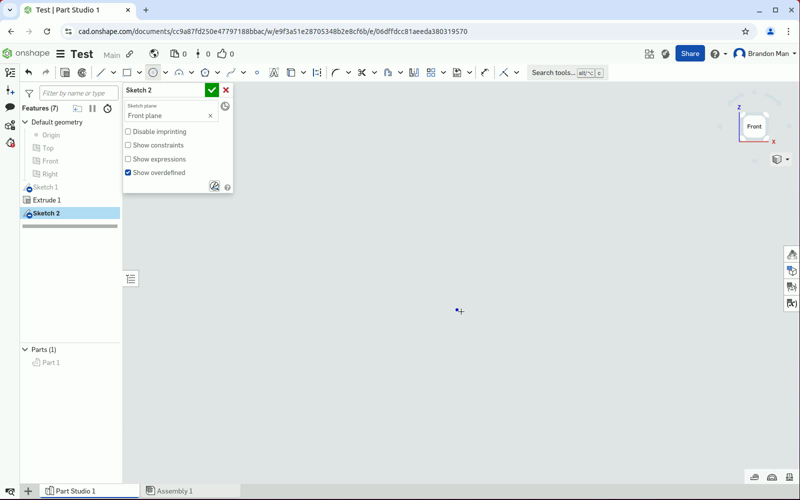
scroll(6)
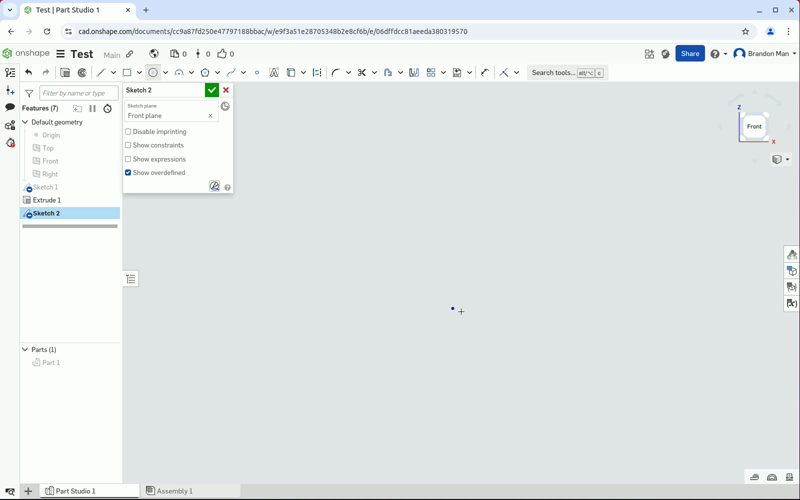
click(461, 311)
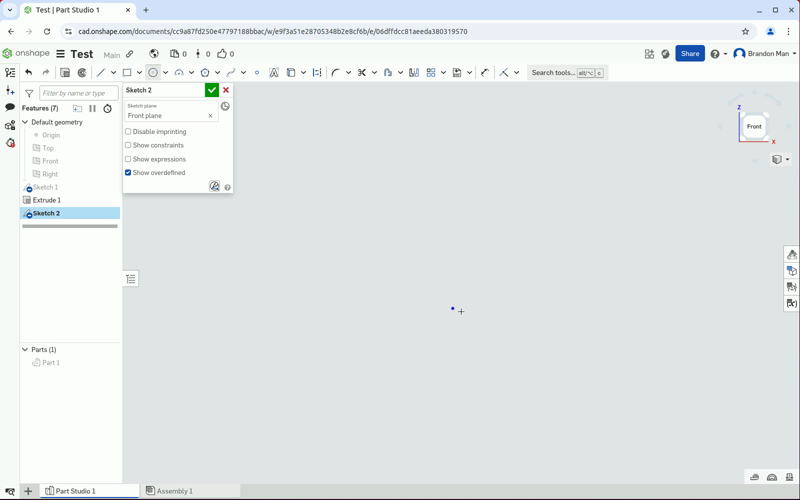
scroll(-6)
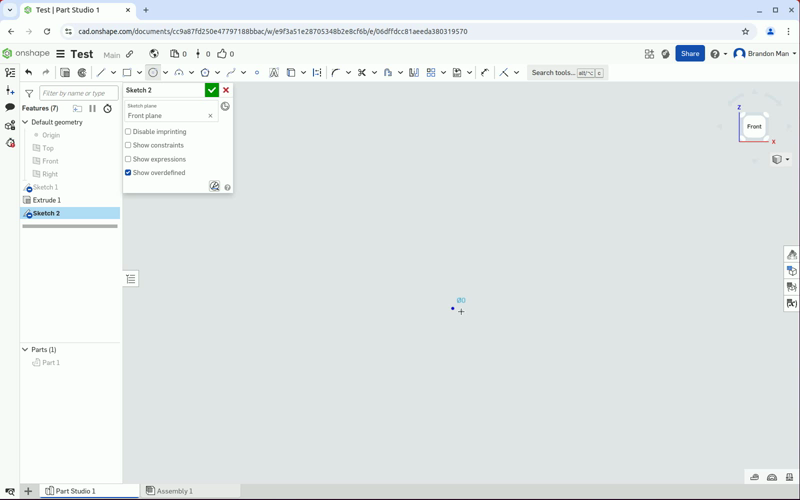
scroll(-6)
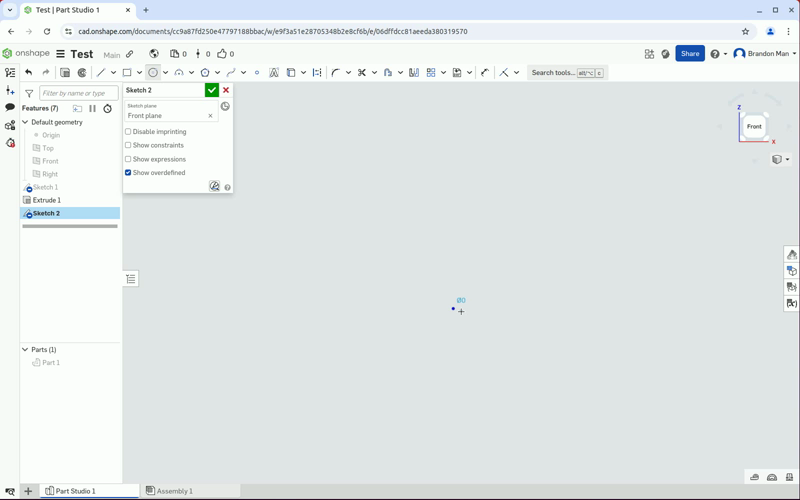
scroll(-6)
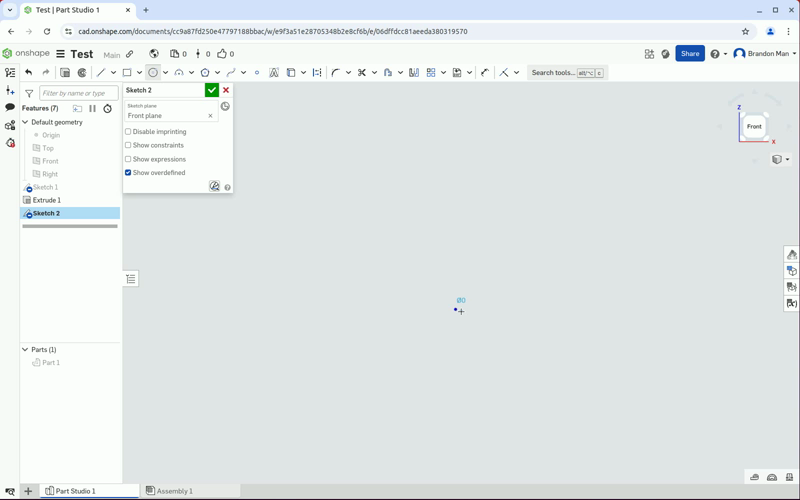
scroll(-6)
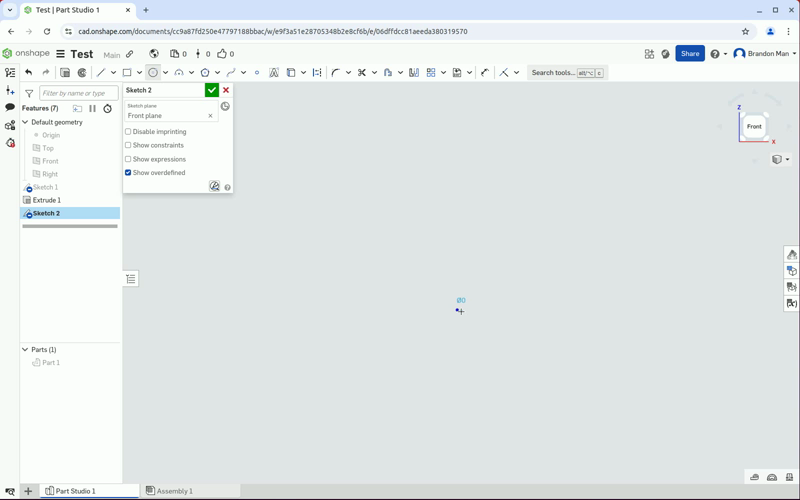
scroll(-6)
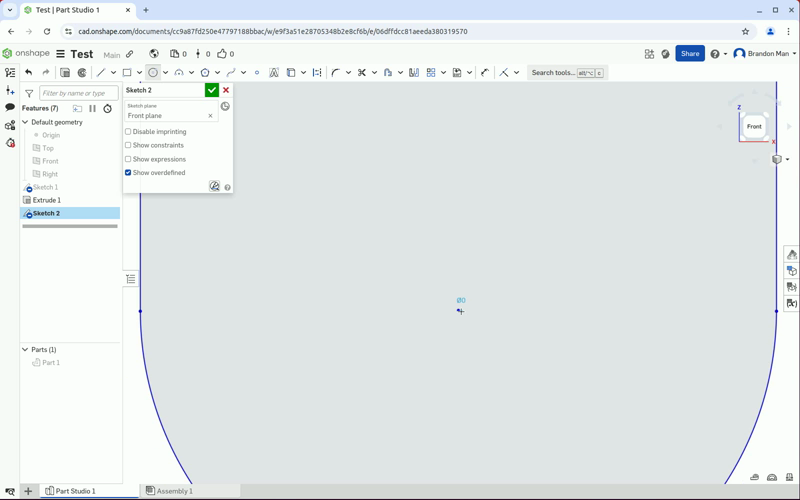
scroll(-6)
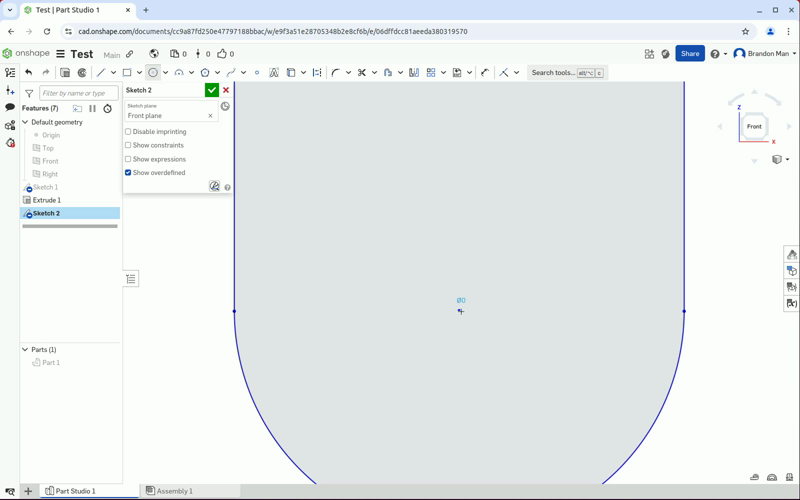
scroll(-6)
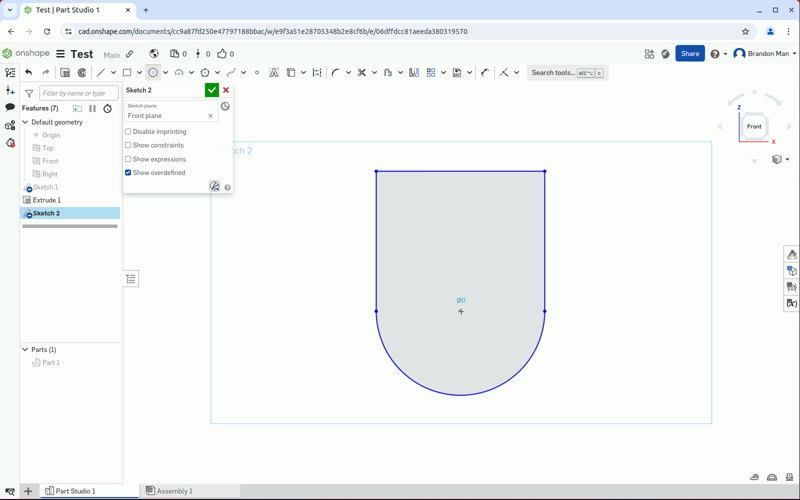
key_up(shift)
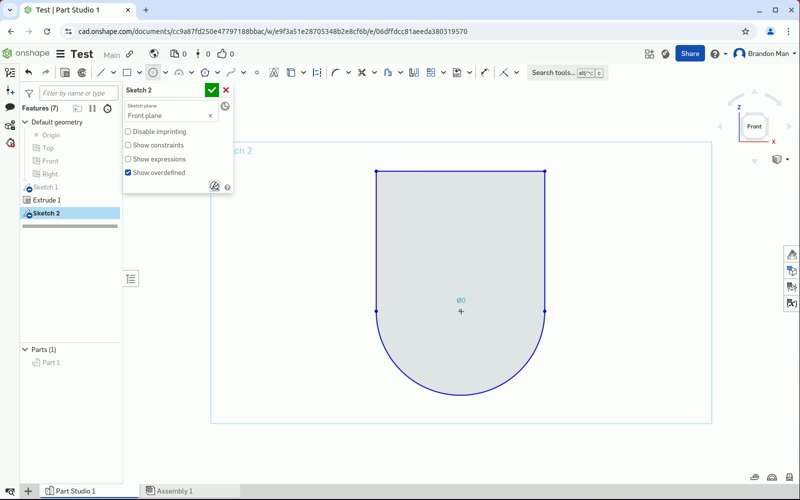
mouse_move(479, 311)
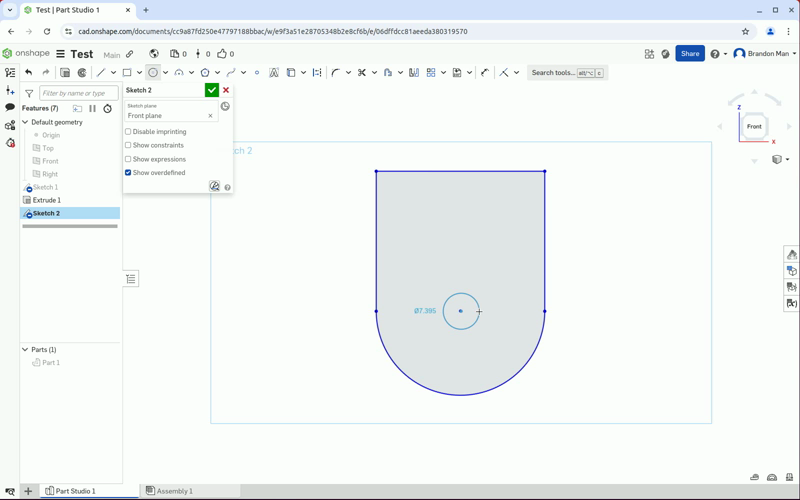
click(479, 311)
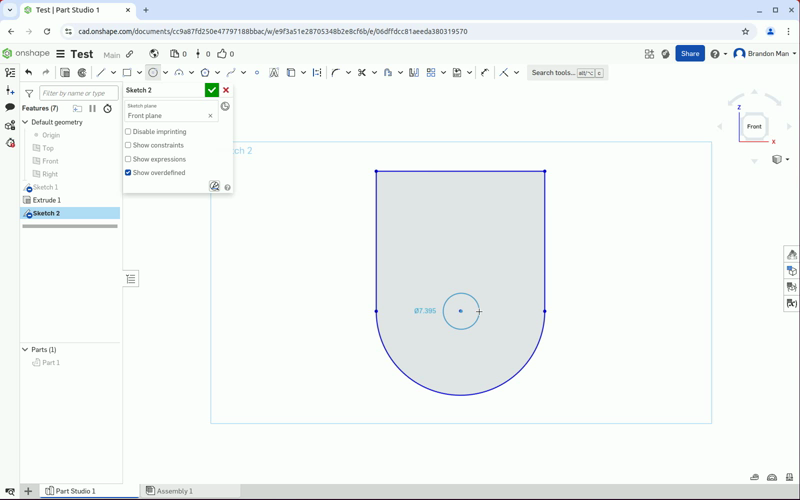
key(esc)
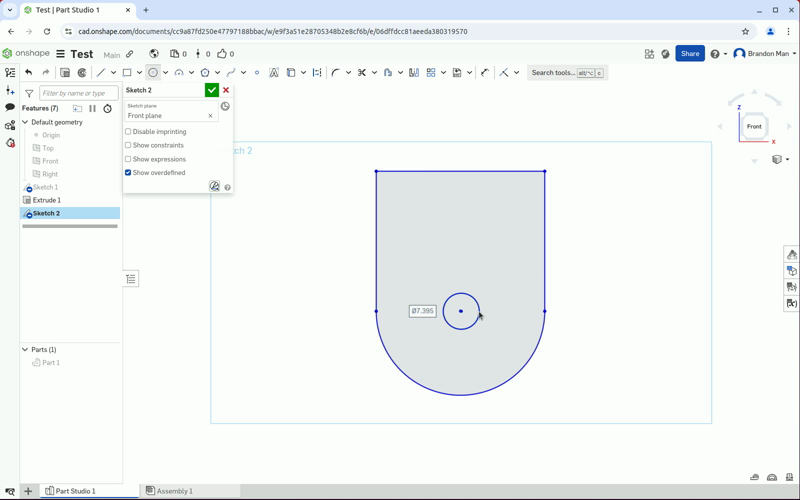
mouse_move(417, 307)
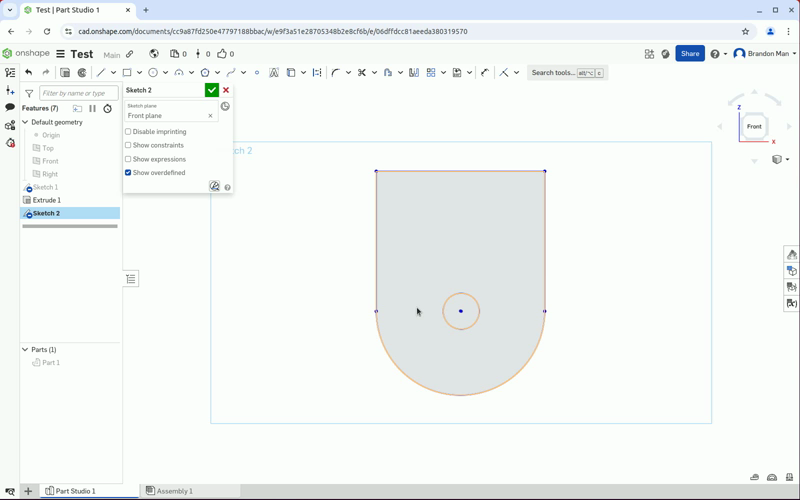
click(417, 307)
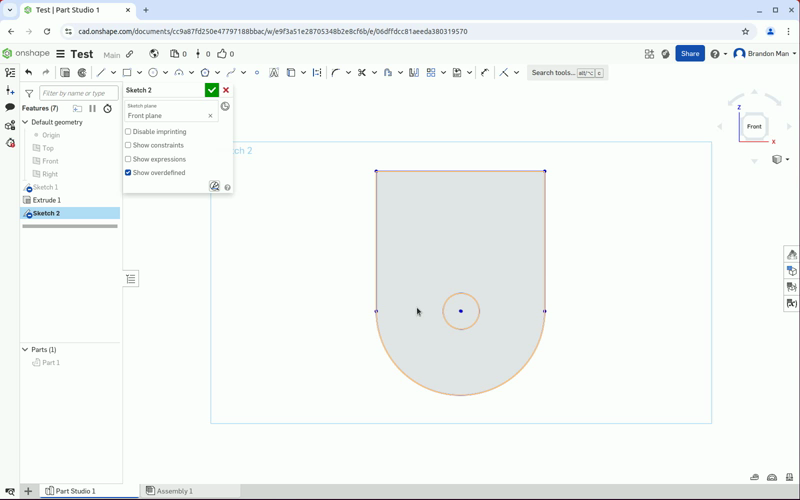
mouse_move(73, 352)
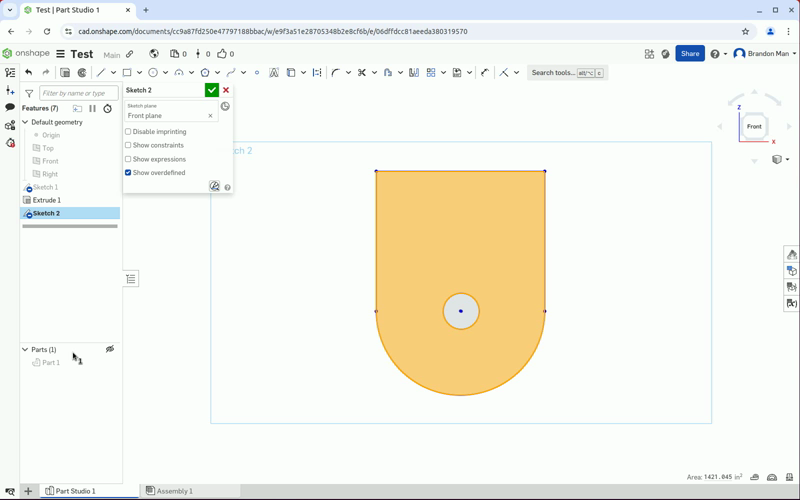
key(shift+y)
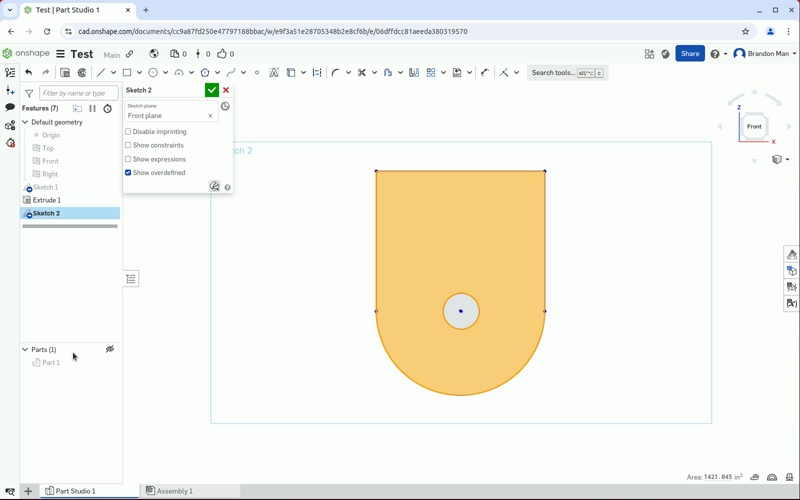
key(shift+e)
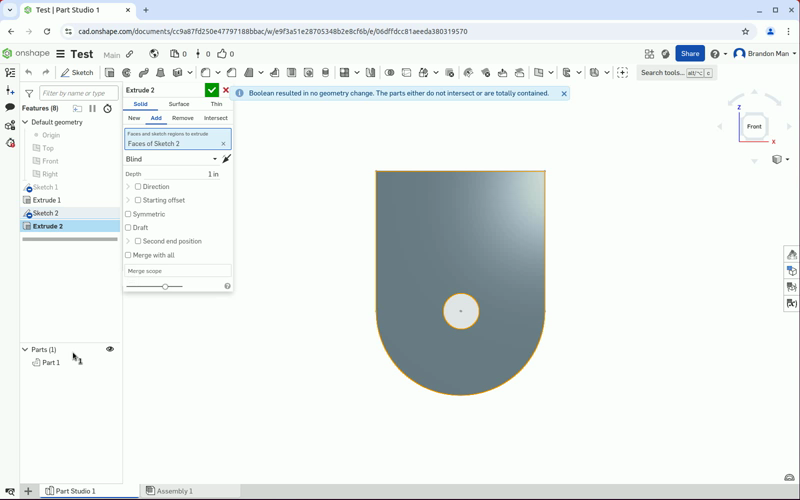
mouse_move(143, 106)
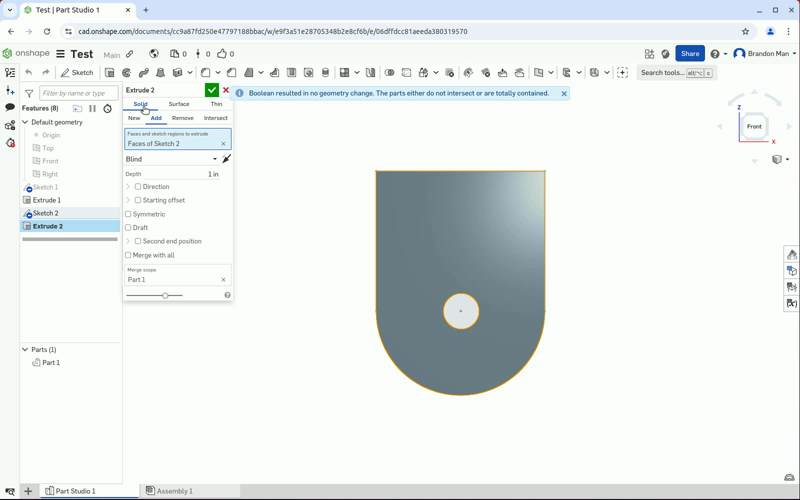
click(143, 106)
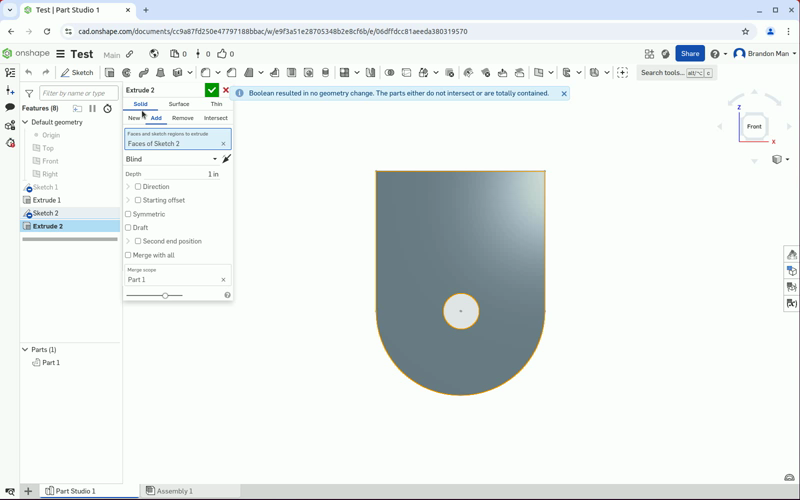
mouse_move(137, 120)
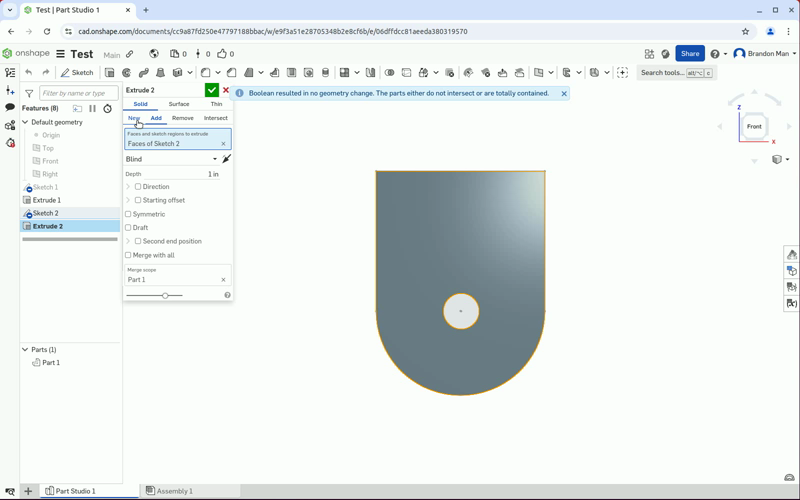
click(137, 120)
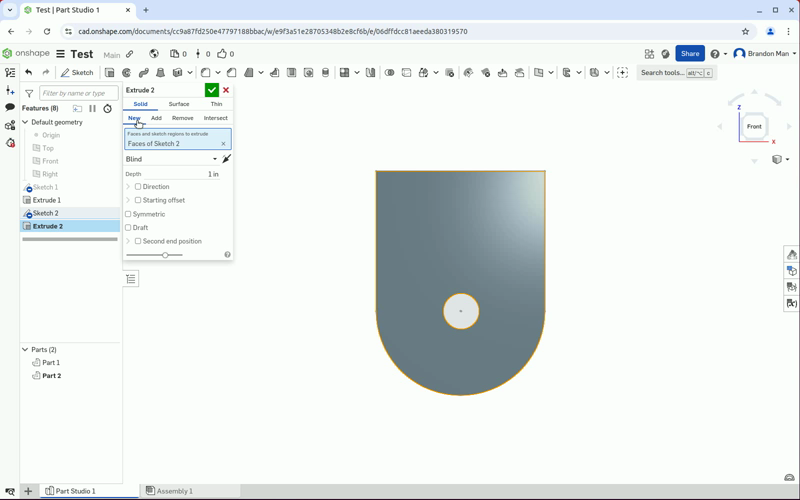
key(tab, 4)
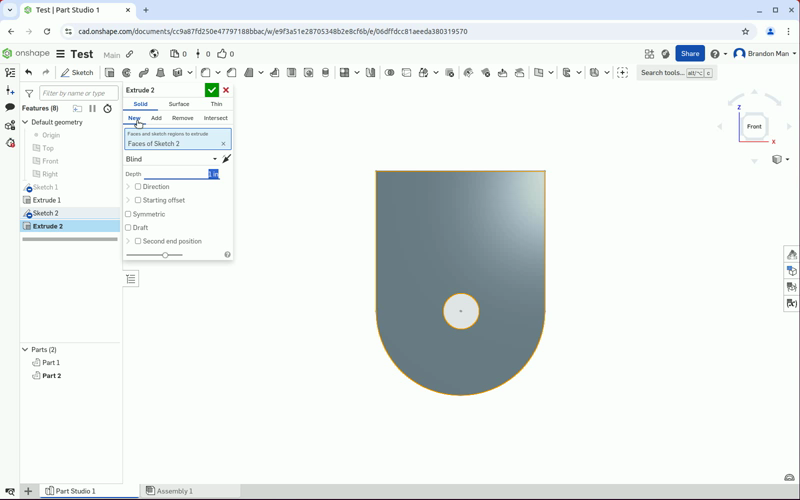
text(1.685)
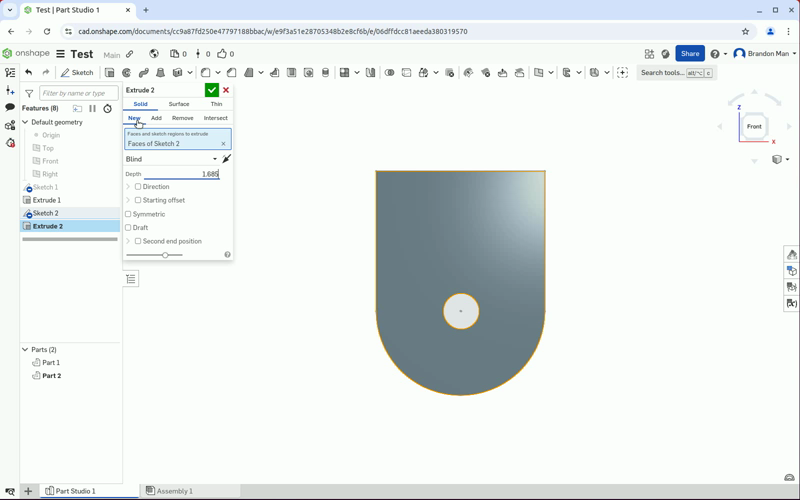
key(enter)
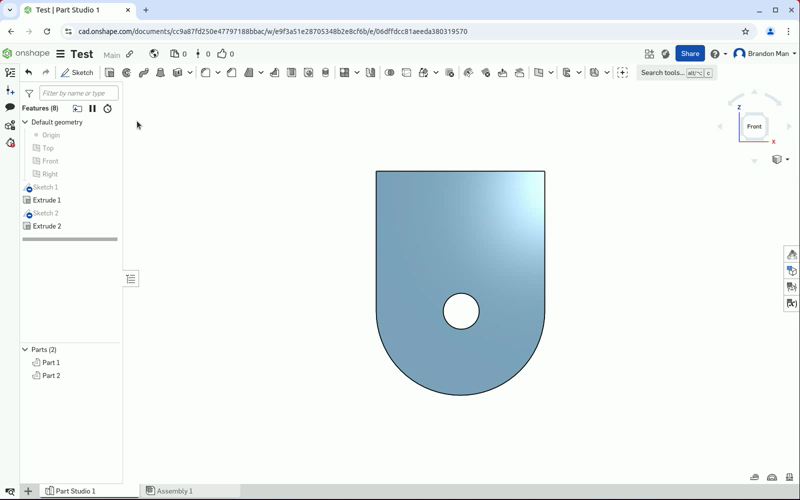
key(shift+h)
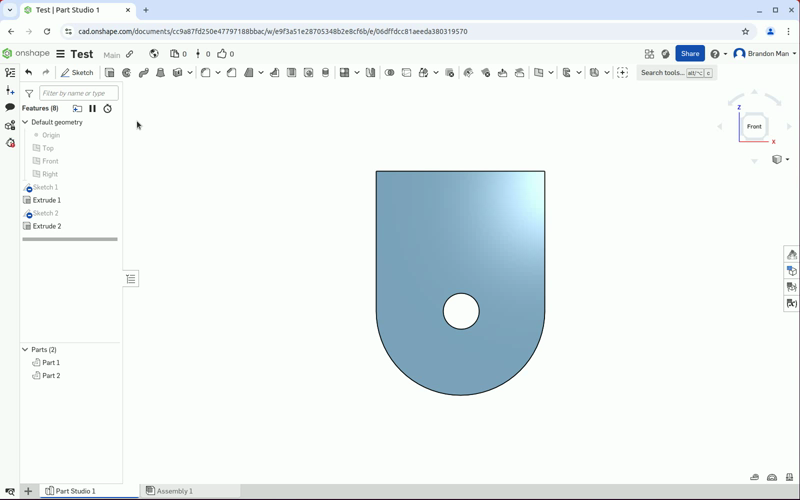
key(shift+h)
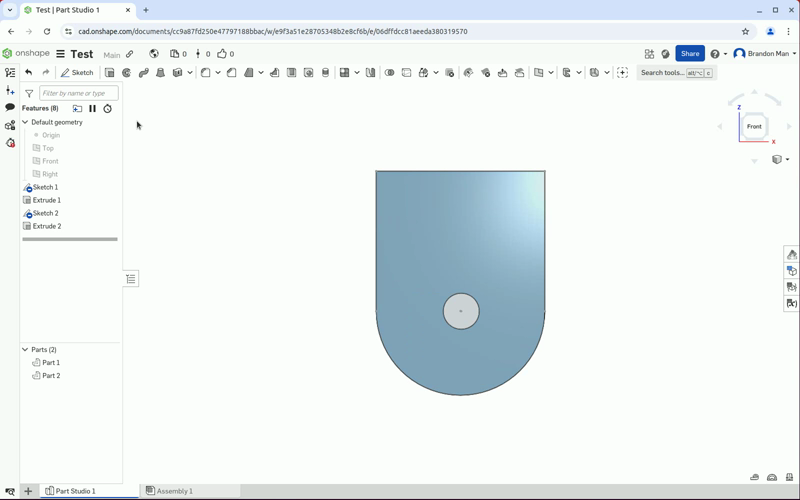
key(shift+7)
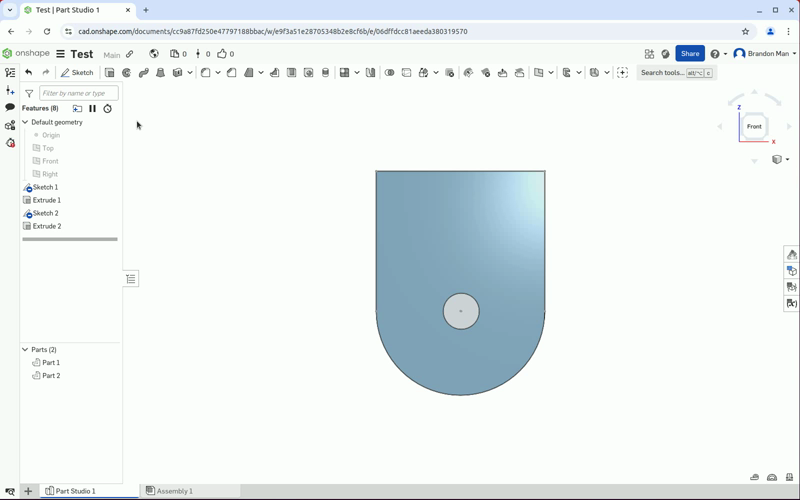
key(left, 2)
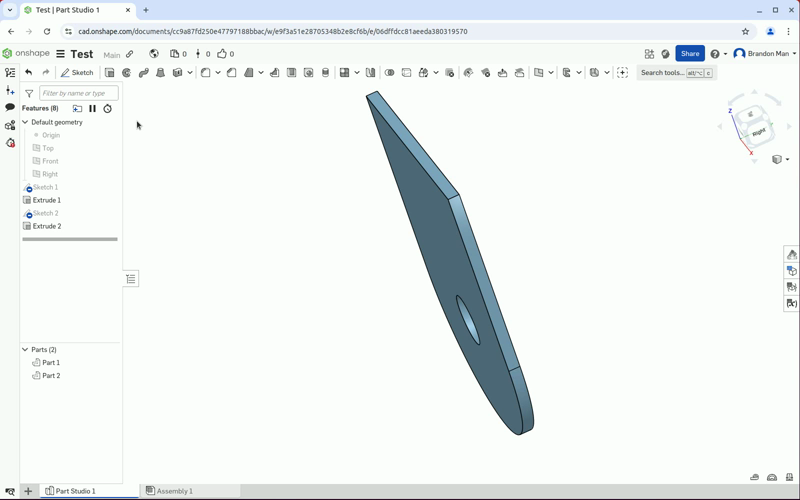
key(down, 2)
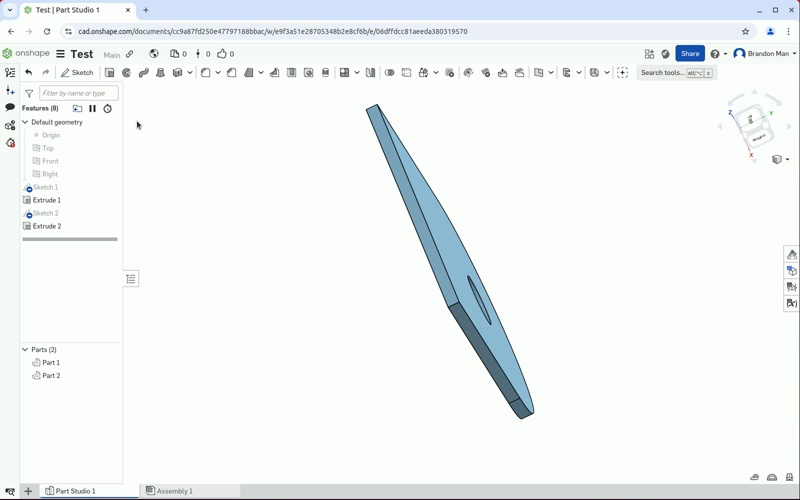
key(up, 2)
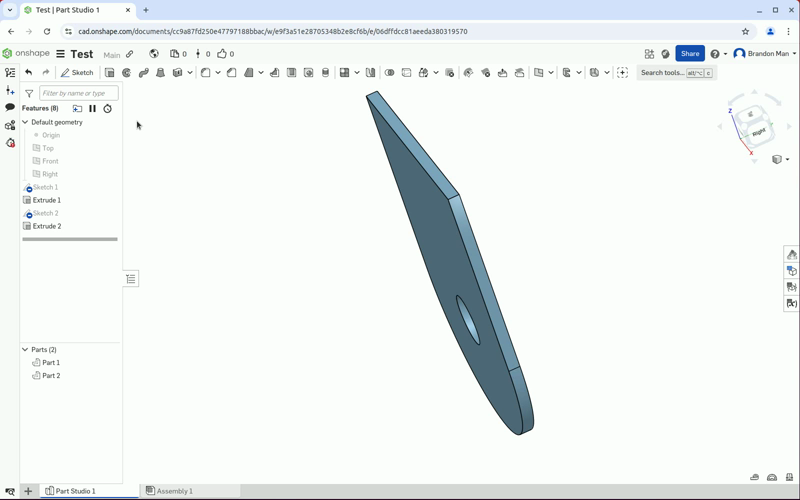
key(right, 2)
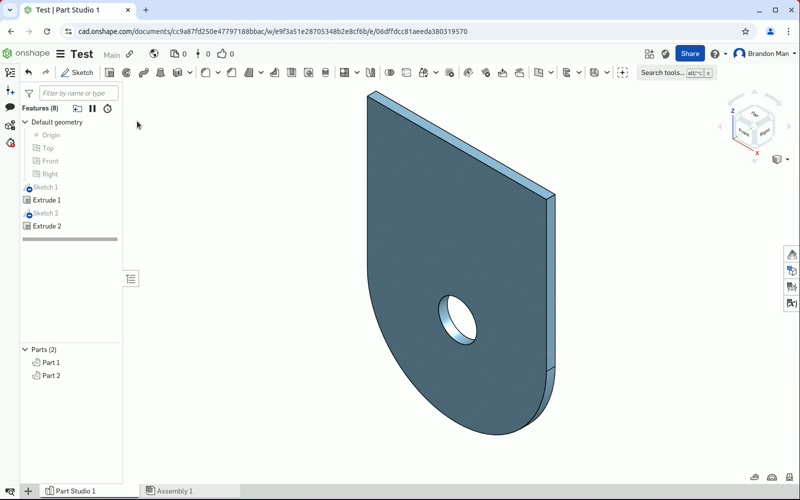
mouse_move(73, 189)
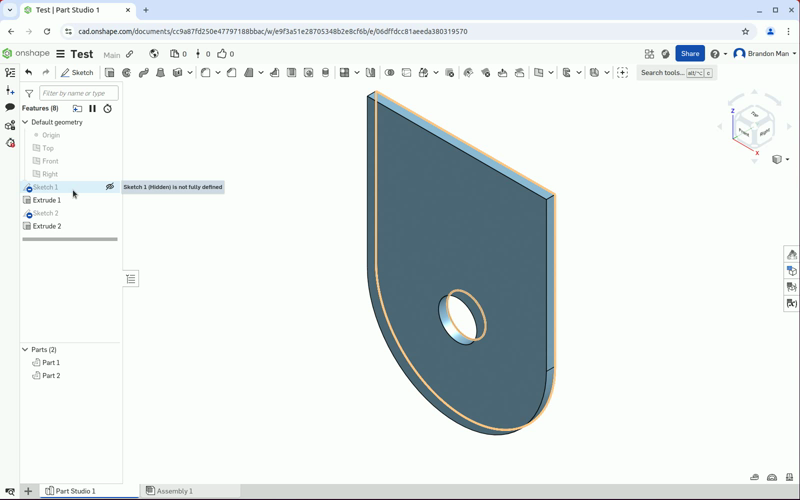
click(73, 189)